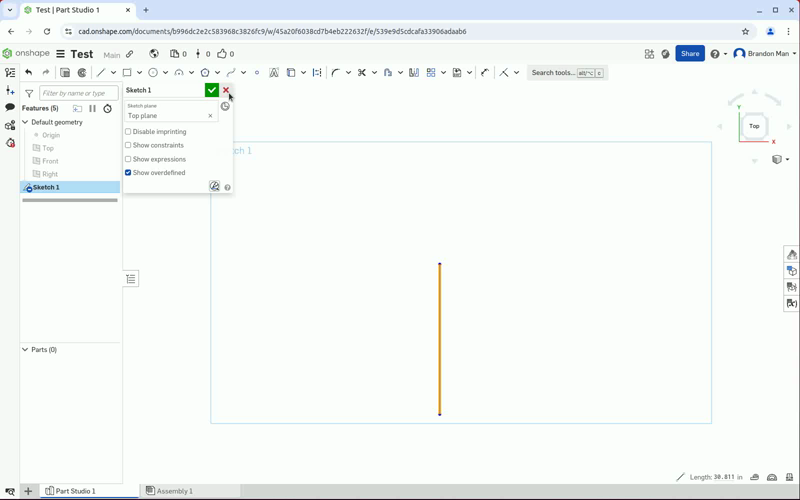
key(shift+h)
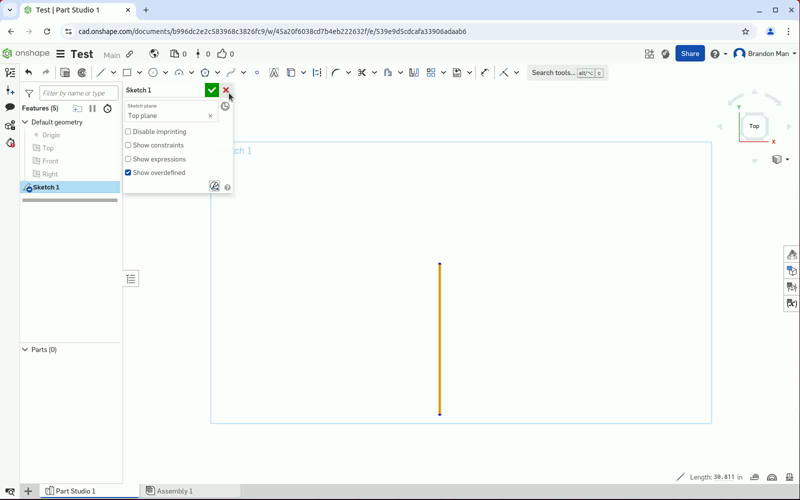
key(shift+s)
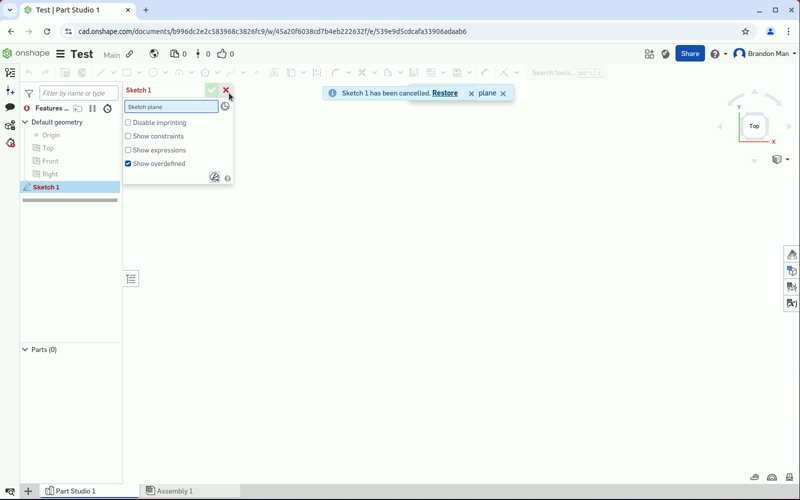
mouse_move(73, 150)
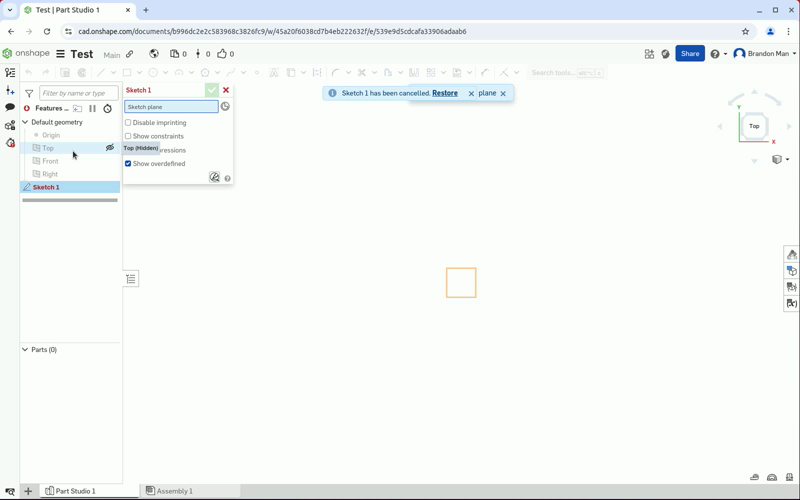
click(73, 150)
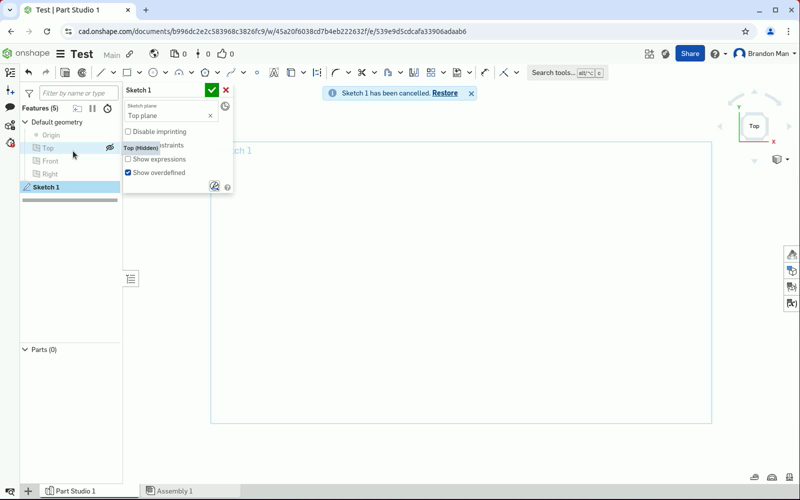
mouse_move(73, 352)
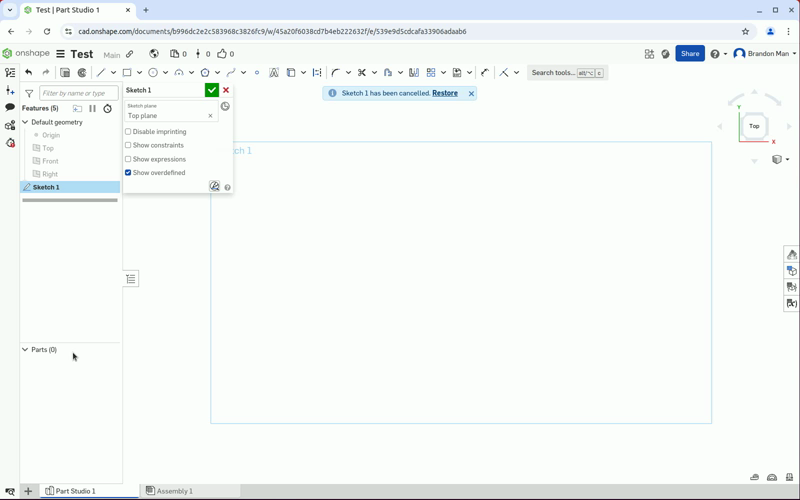
key(y)
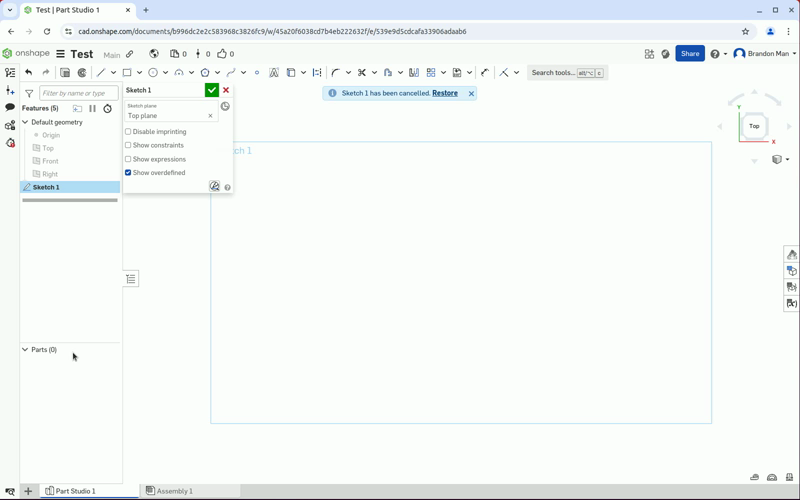
key(l)
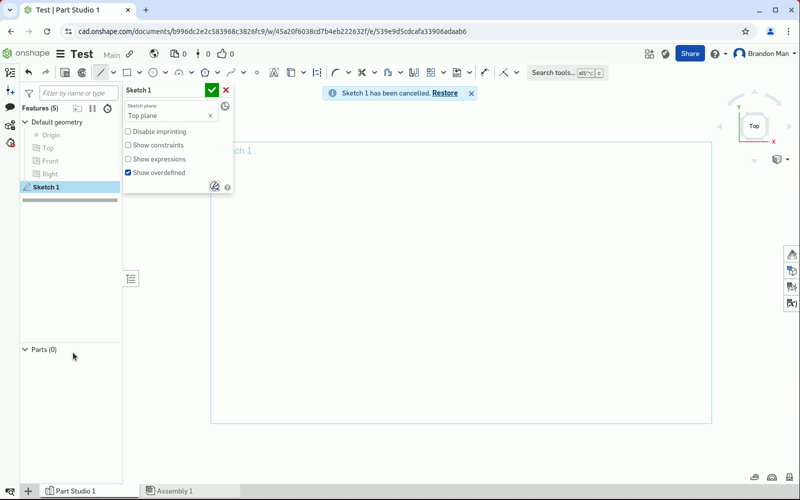
key_down(shift)
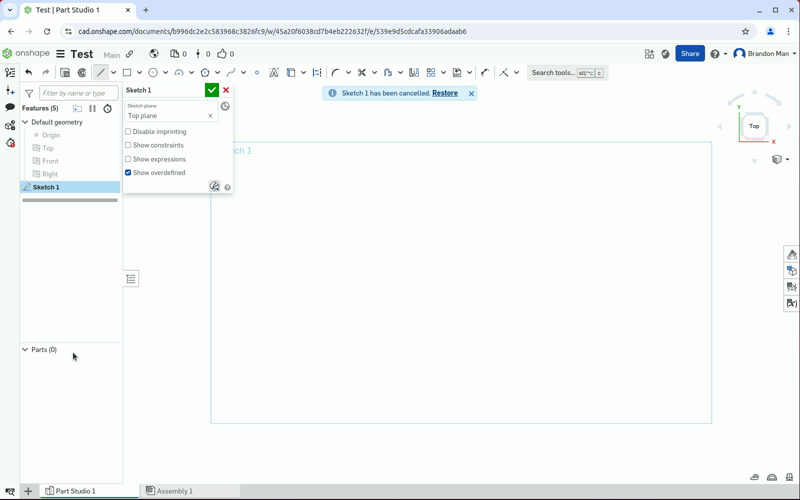
mouse_move(513, 395)
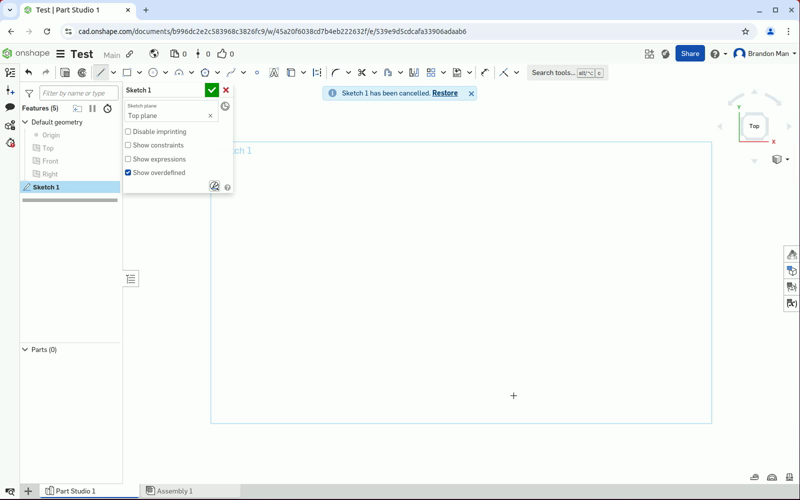
click(513, 395)
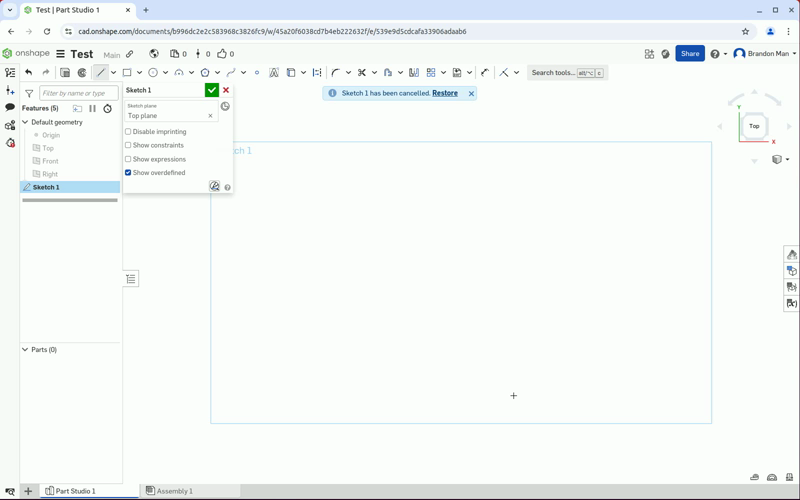
key_up(shift)
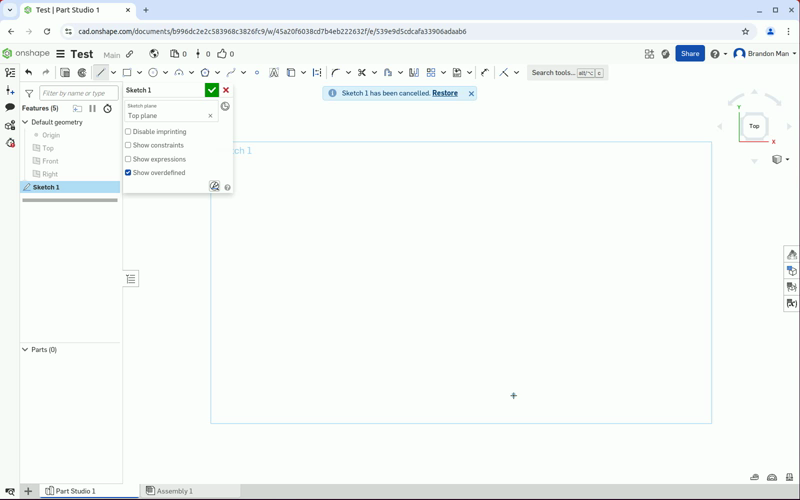
key_down(shift)
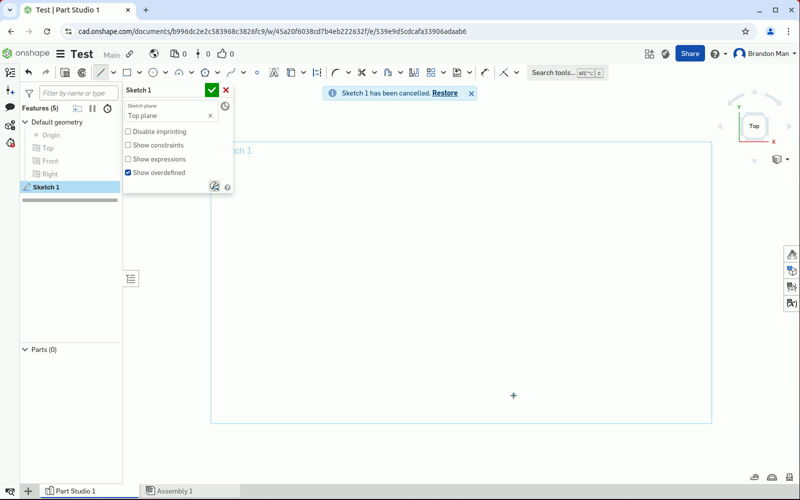
mouse_move(543, 395)
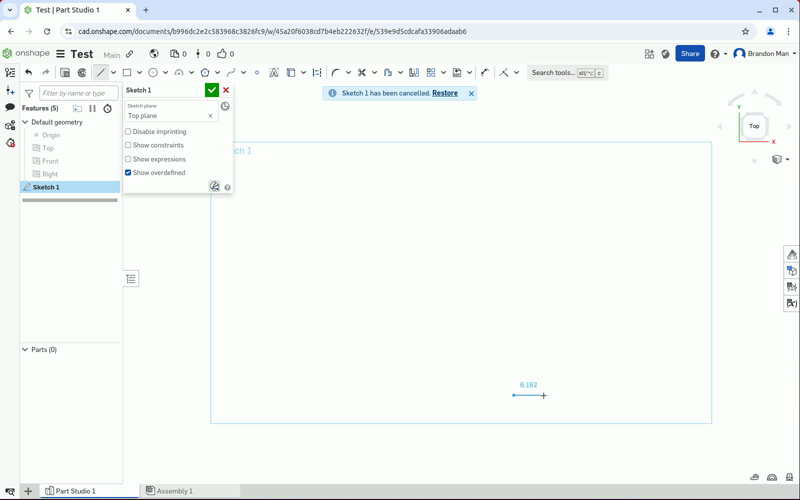
mouse_move(522, 395)
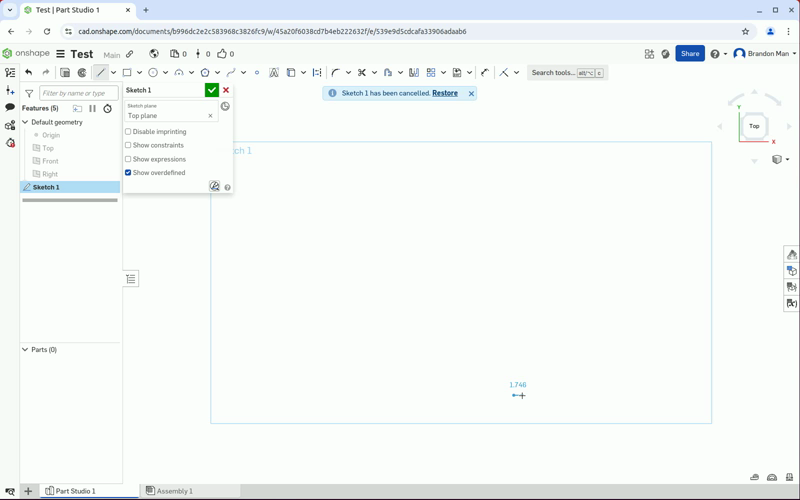
click(522, 395)
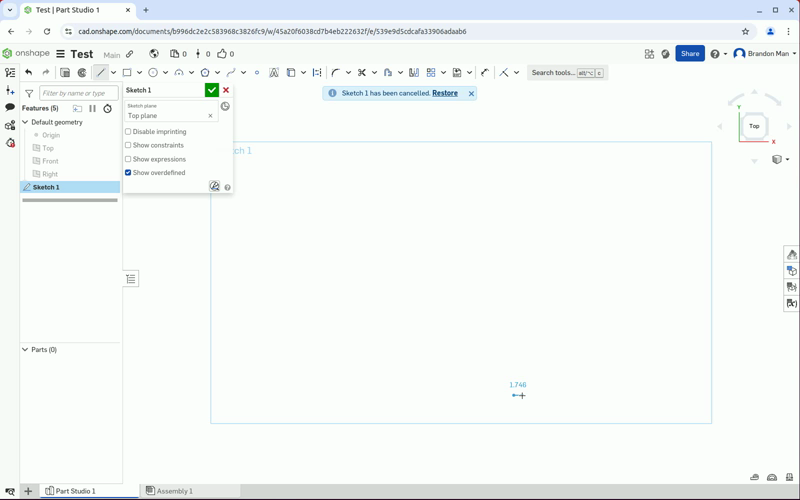
key_up(shift)
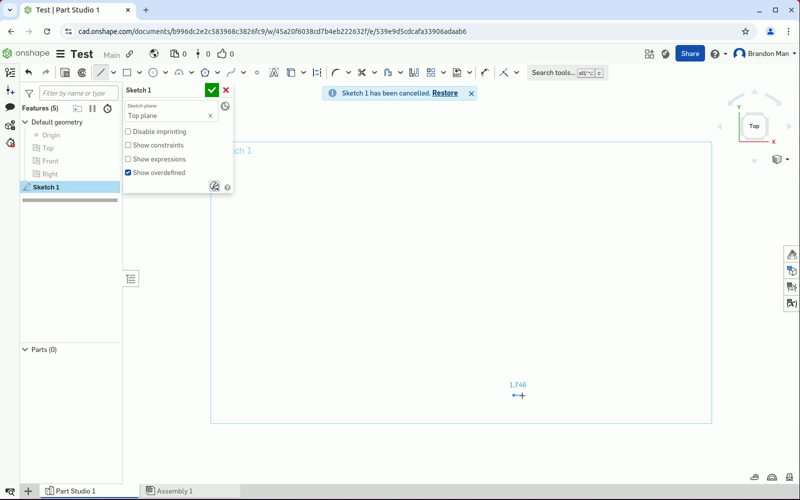
key_down(shift)
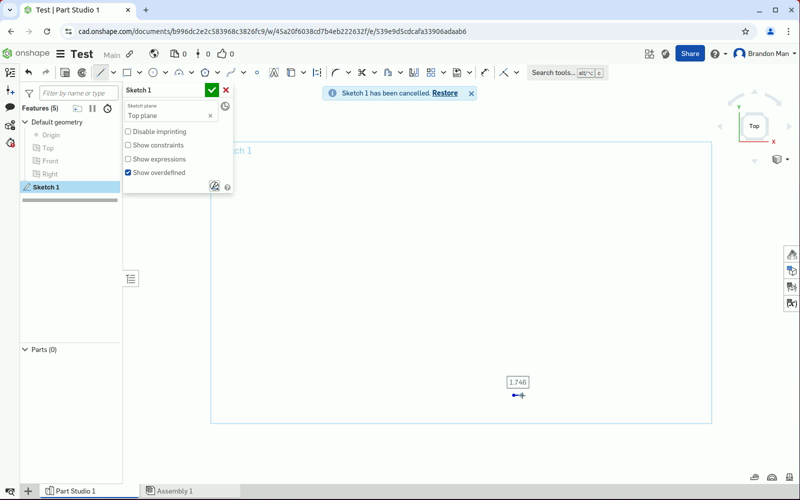
mouse_move(552, 395)
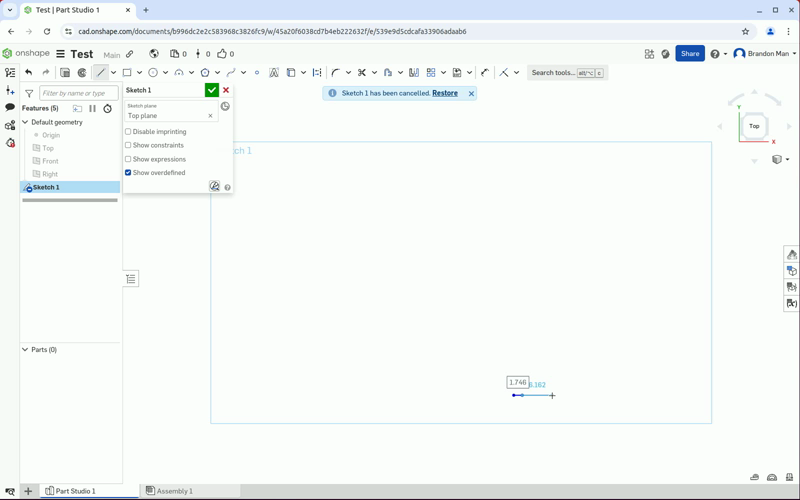
mouse_move(531, 360)
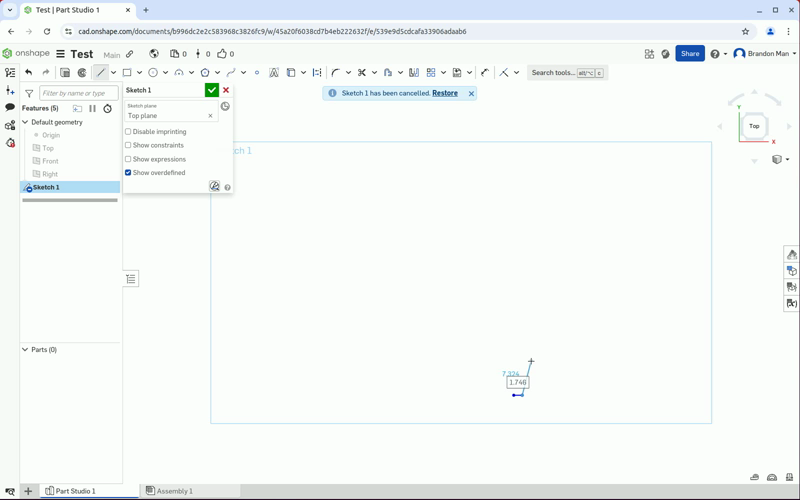
click(531, 360)
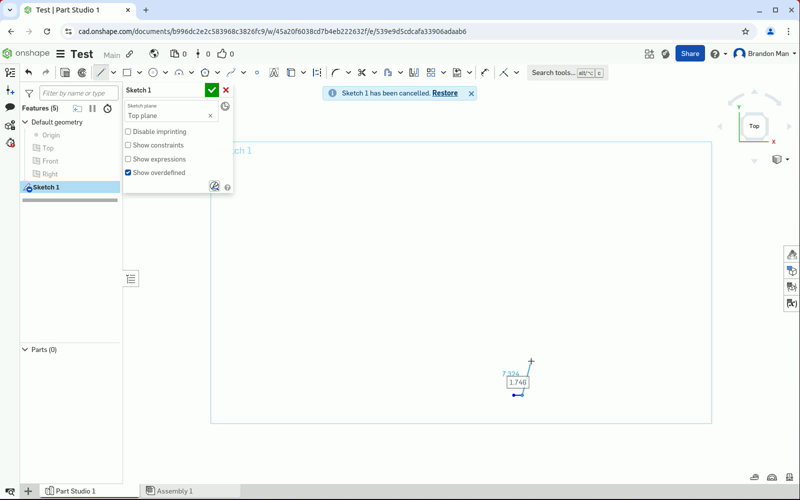
key_up(shift)
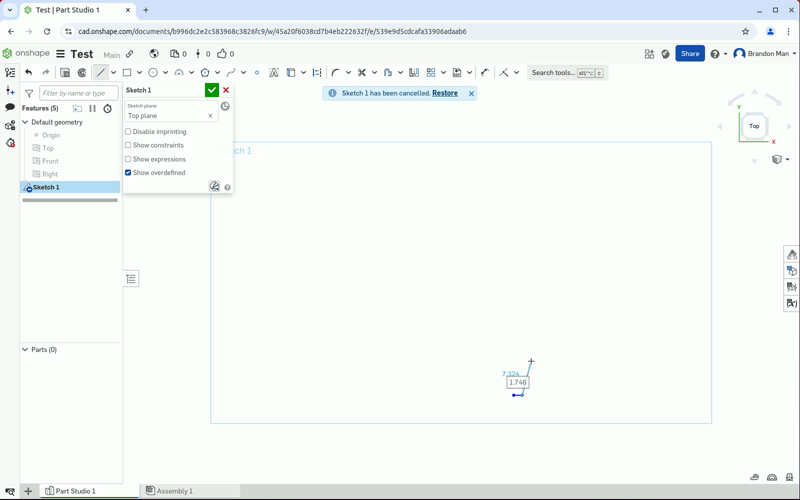
key_down(shift)
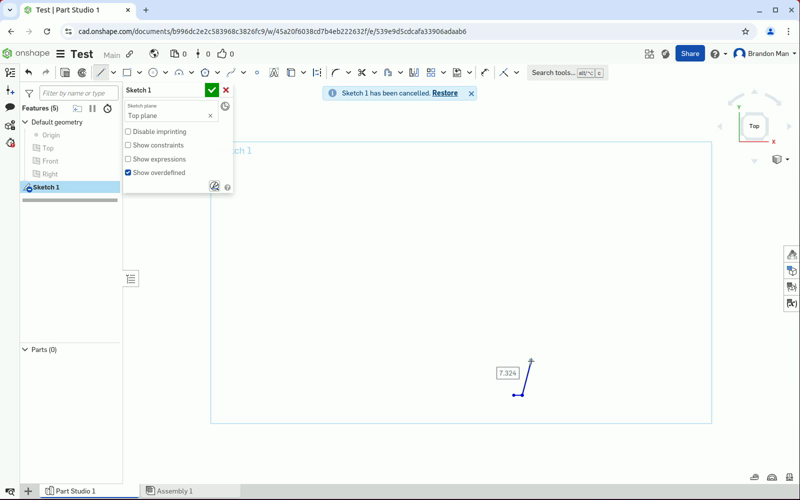
mouse_move(561, 360)
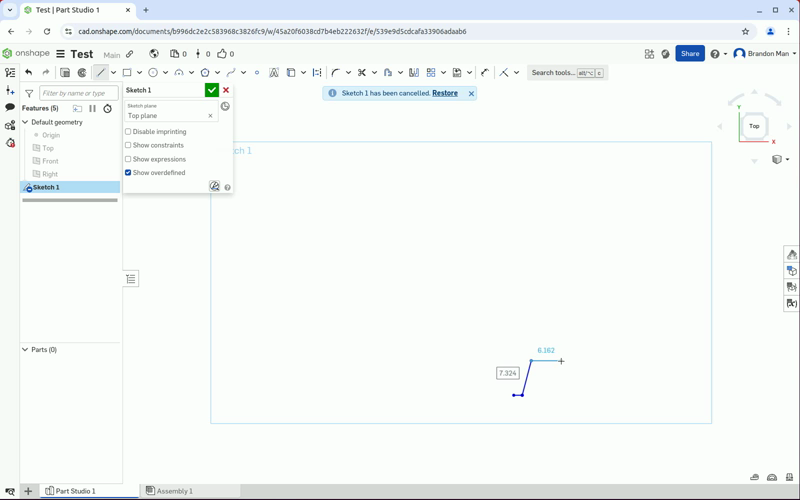
mouse_move(513, 360)
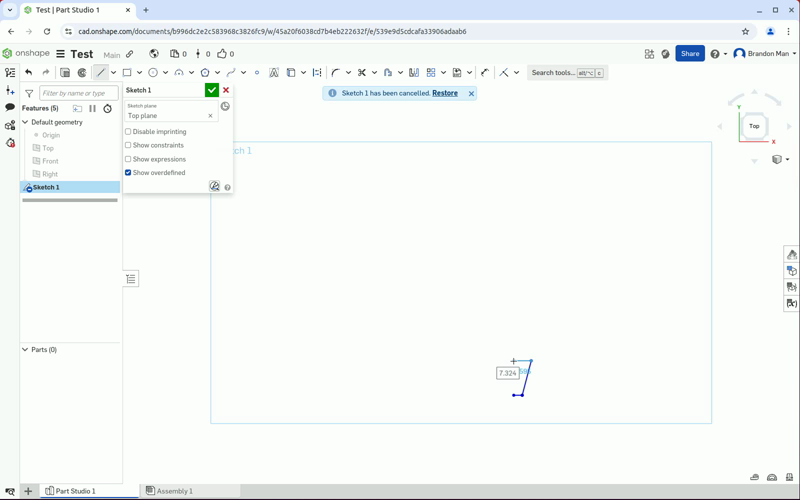
click(513, 360)
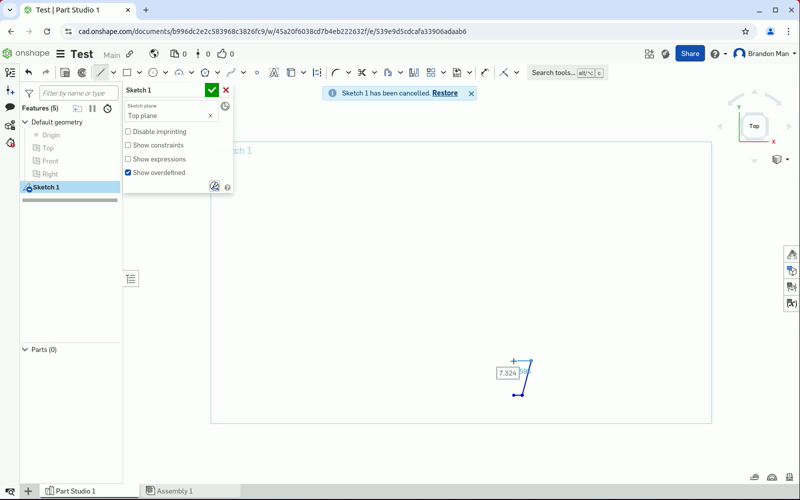
key_up(shift)
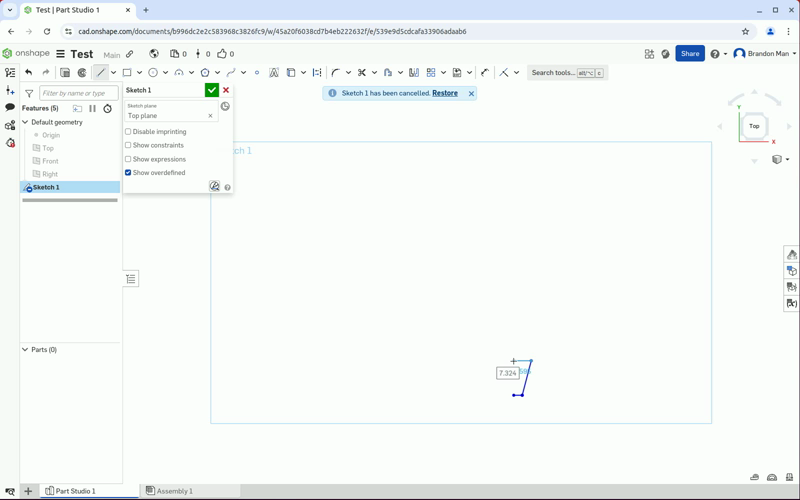
mouse_move(543, 360)
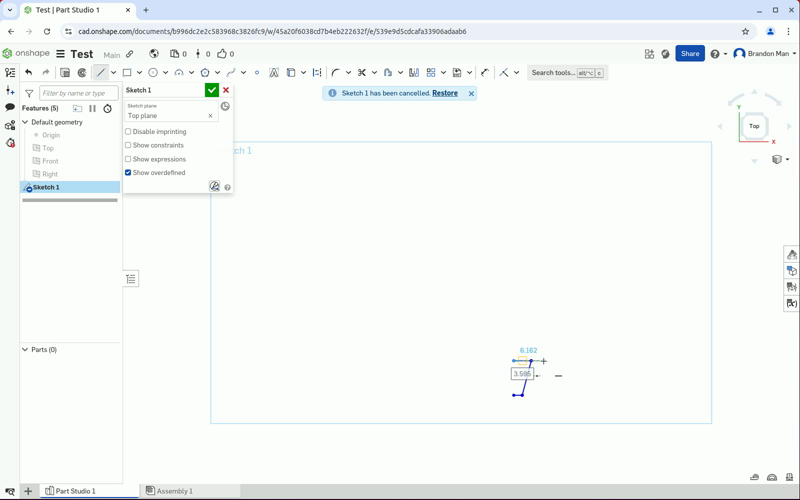
key_down(shift)
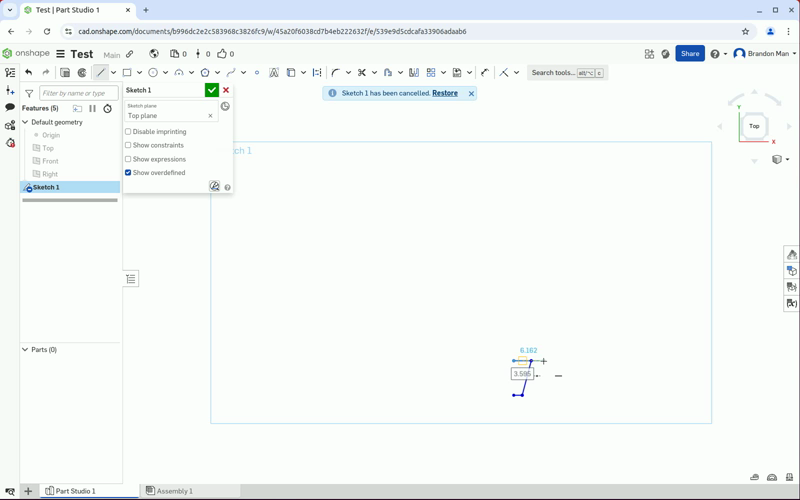
mouse_move(513, 395)
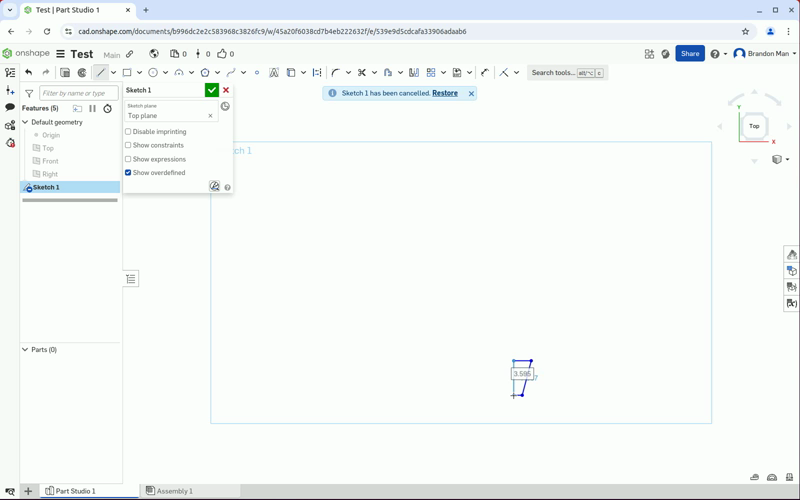
key_up(shift)
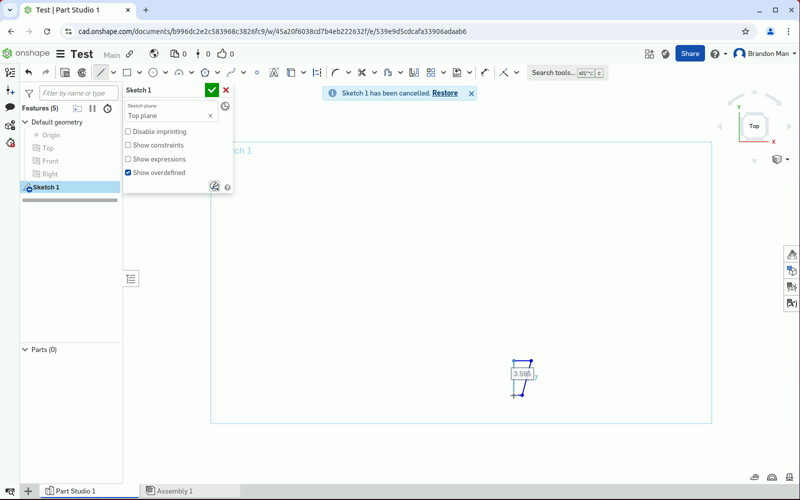
click(513, 395)
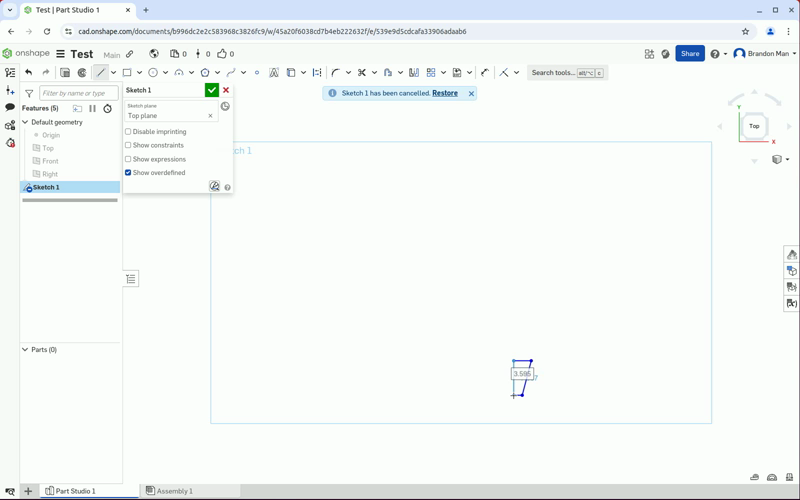
key(esc)
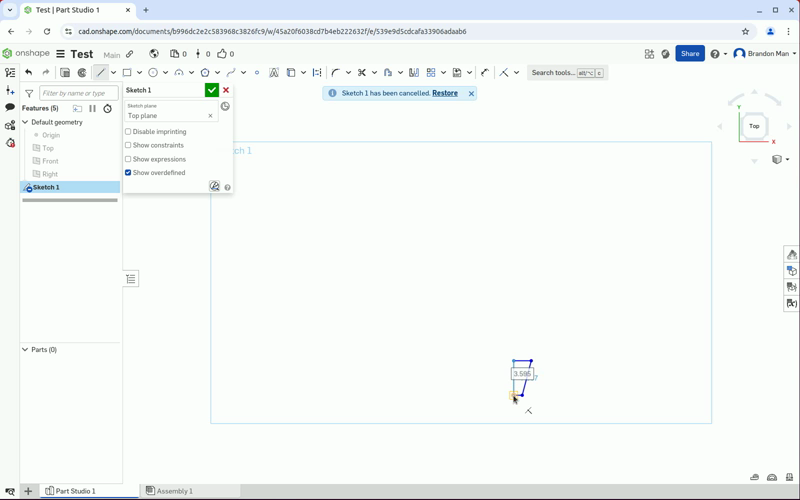
mouse_move(516, 377)
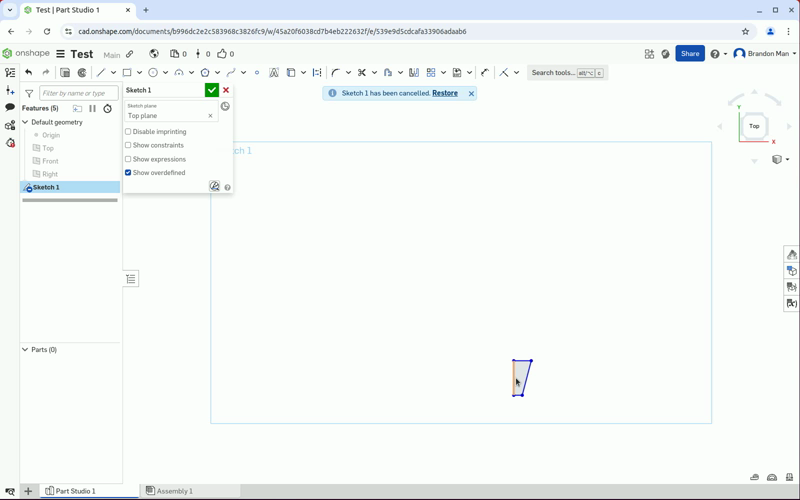
scroll(6)
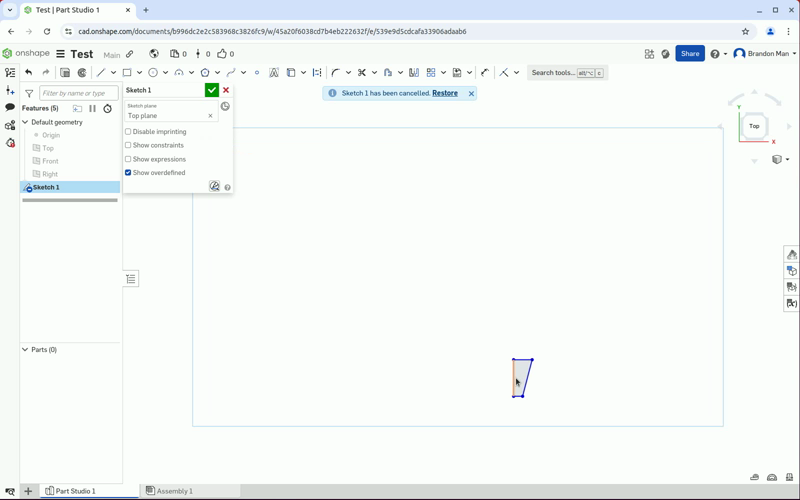
scroll(6)
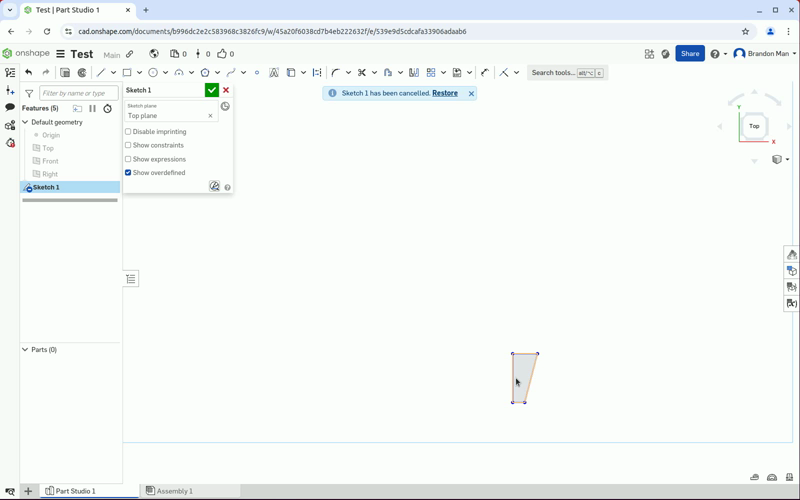
scroll(6)
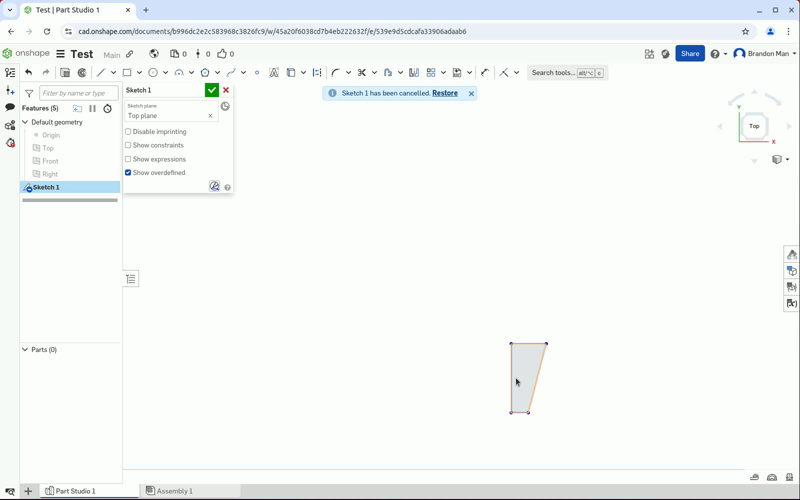
scroll(6)
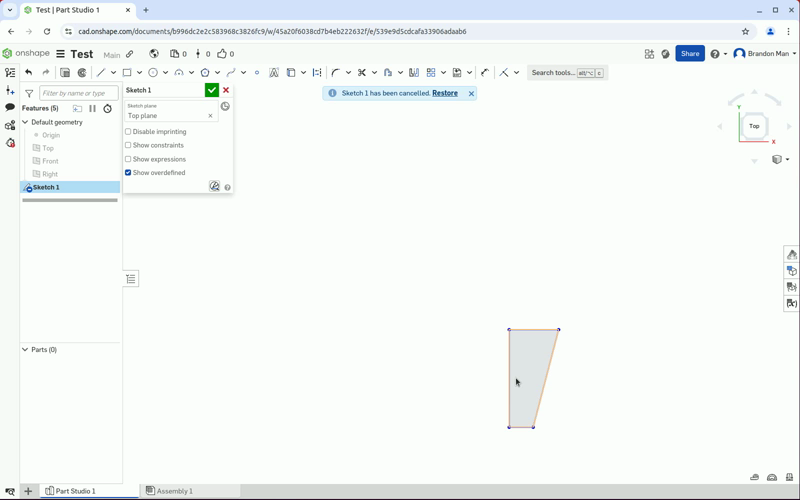
scroll(6)
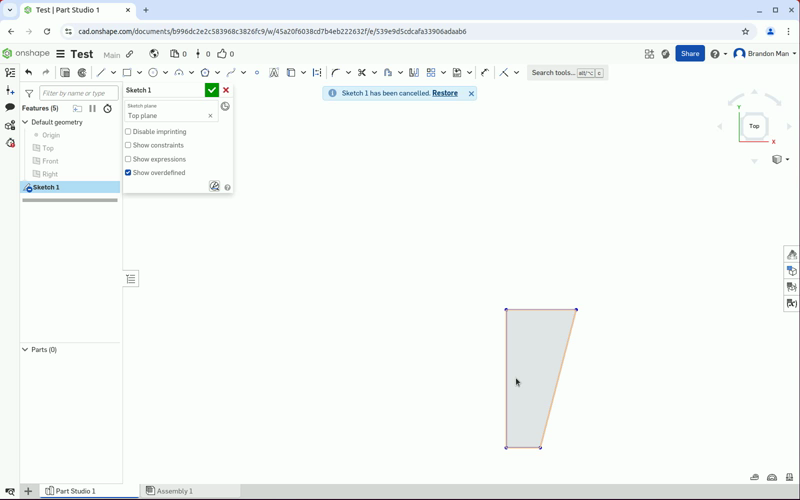
scroll(6)
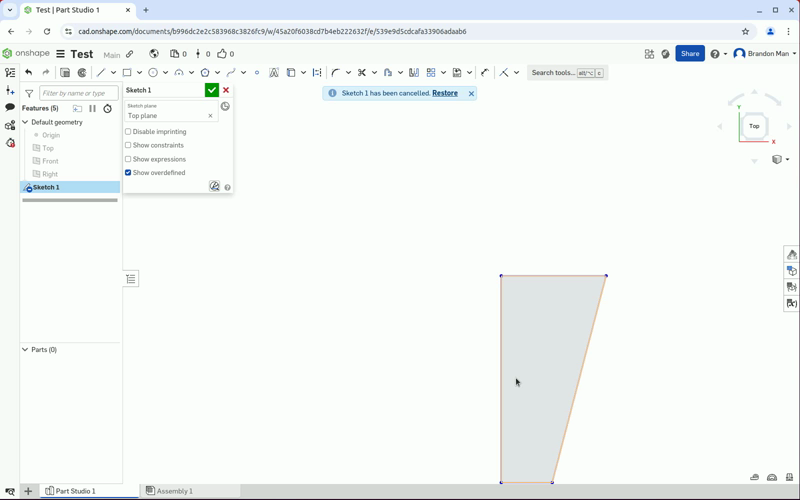
scroll(6)
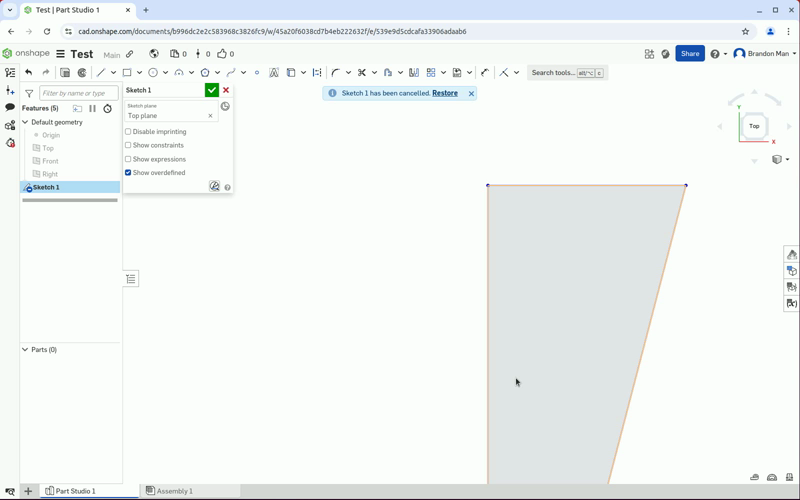
click(516, 377)
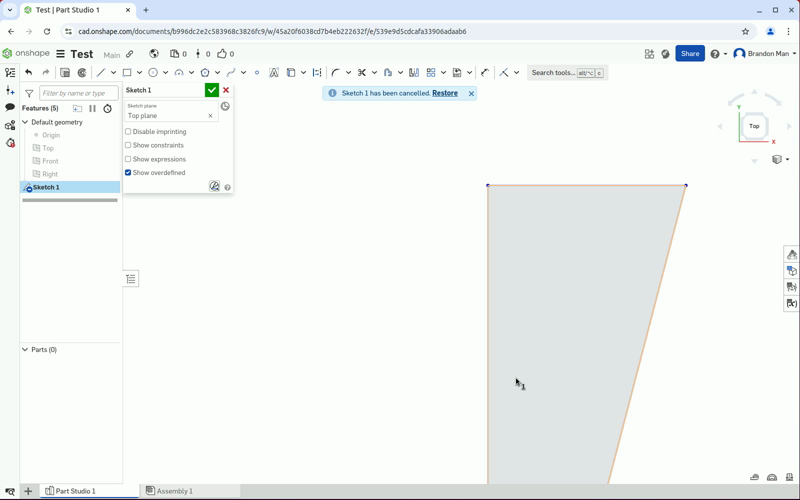
scroll(-6)
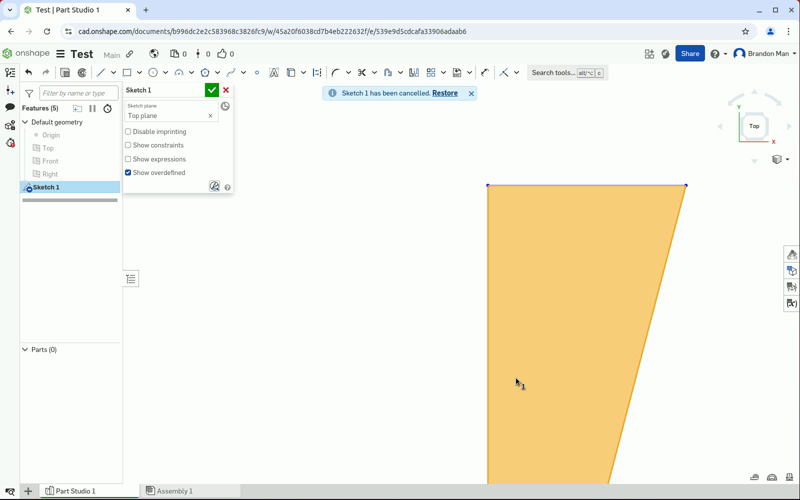
scroll(-6)
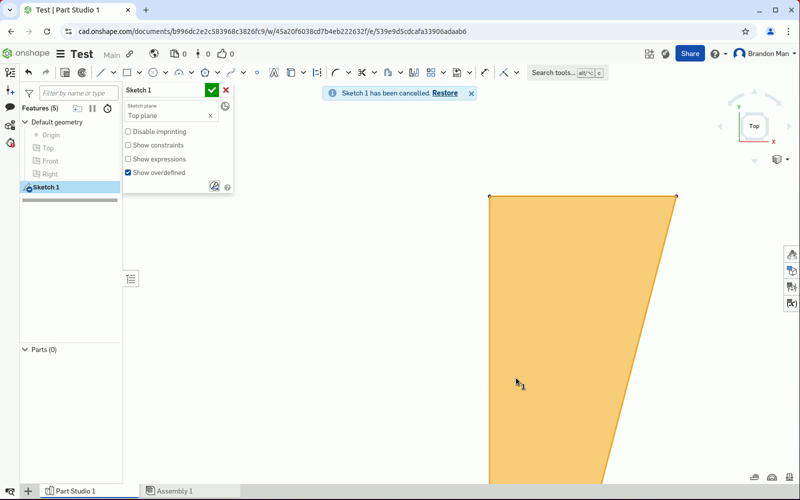
scroll(-6)
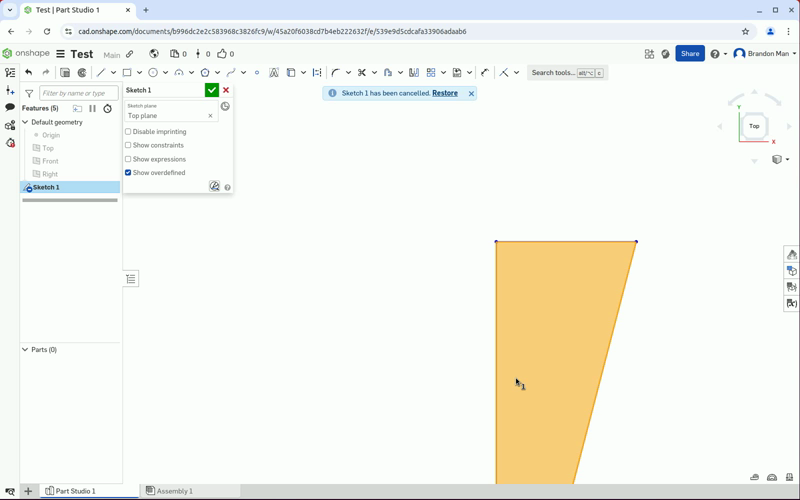
scroll(-6)
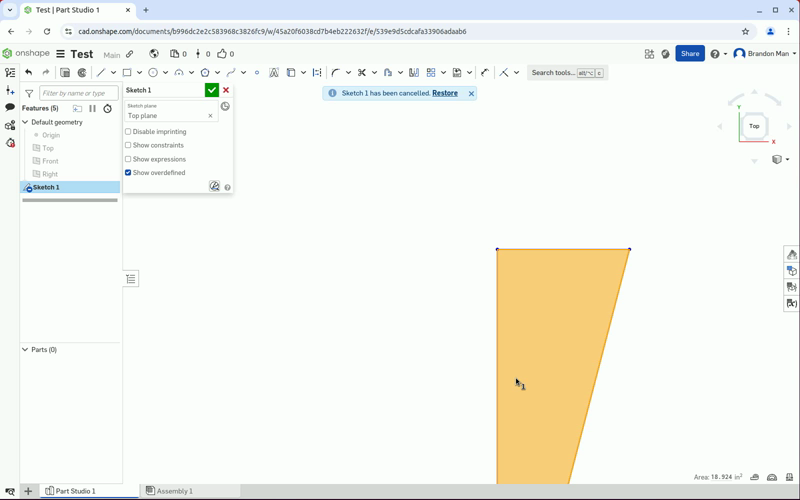
scroll(-6)
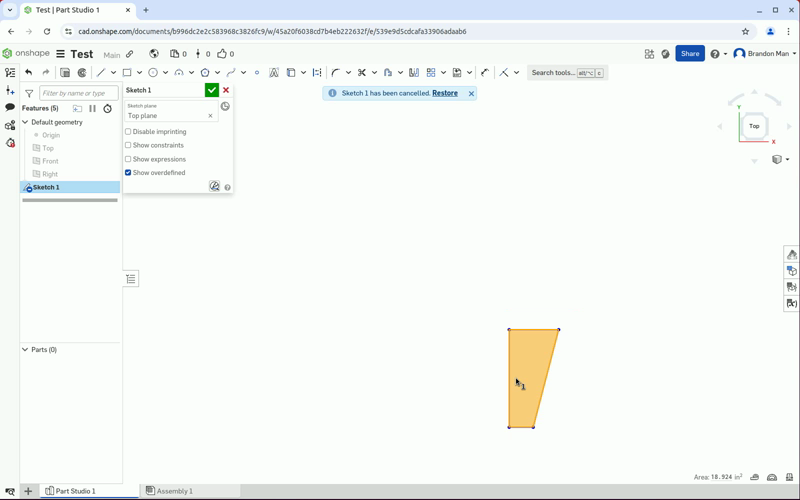
scroll(-6)
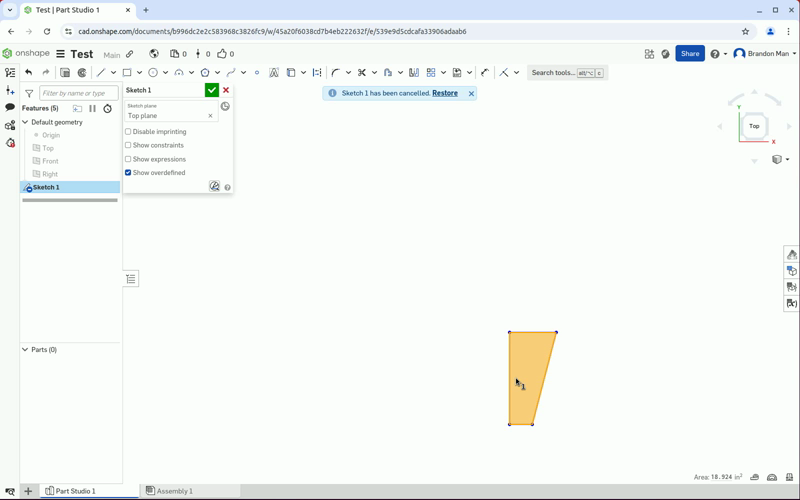
scroll(-6)
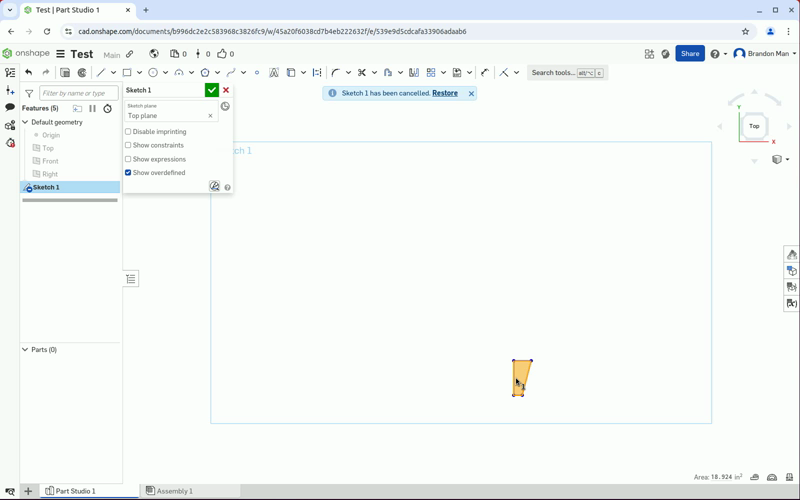
mouse_move(73, 352)
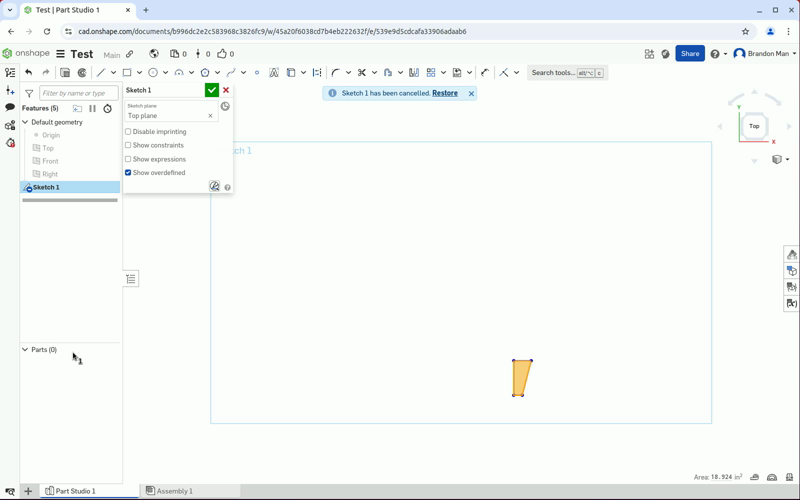
key(shift+y)
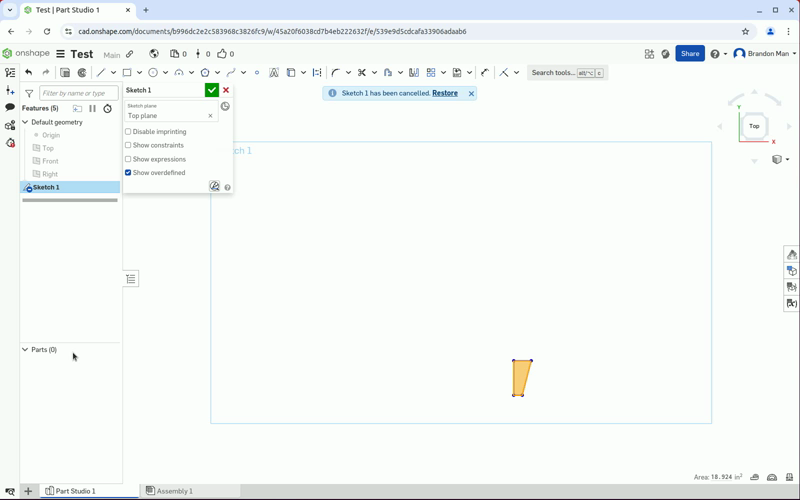
key(shift+e)
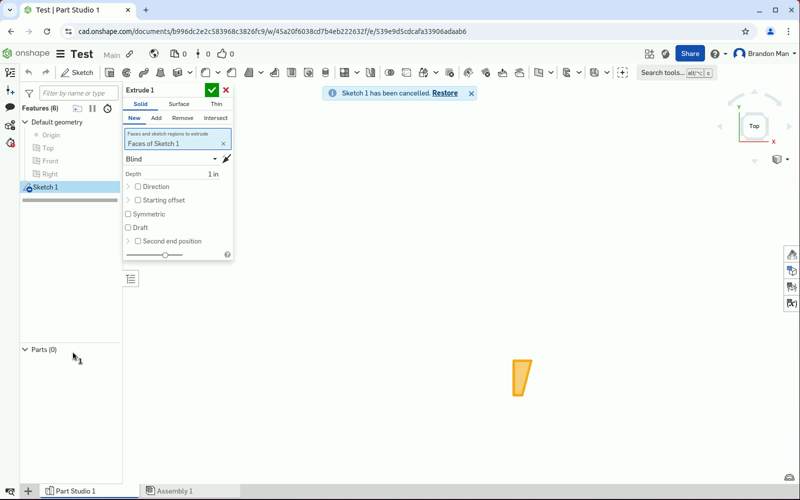
mouse_move(143, 106)
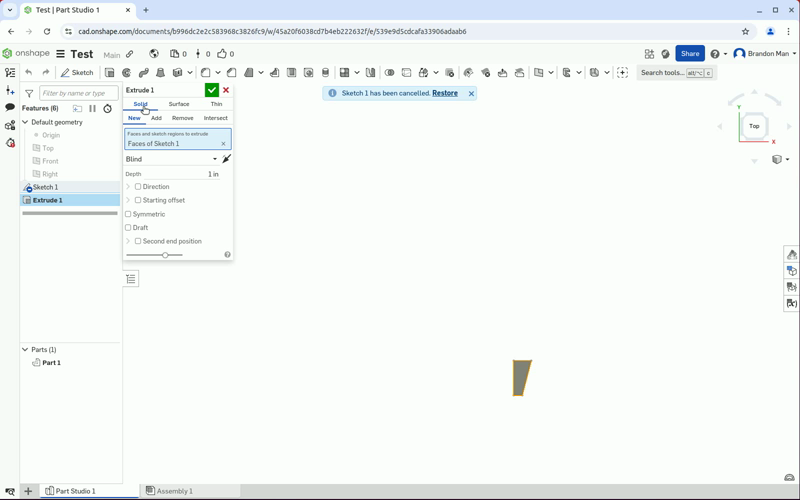
click(143, 106)
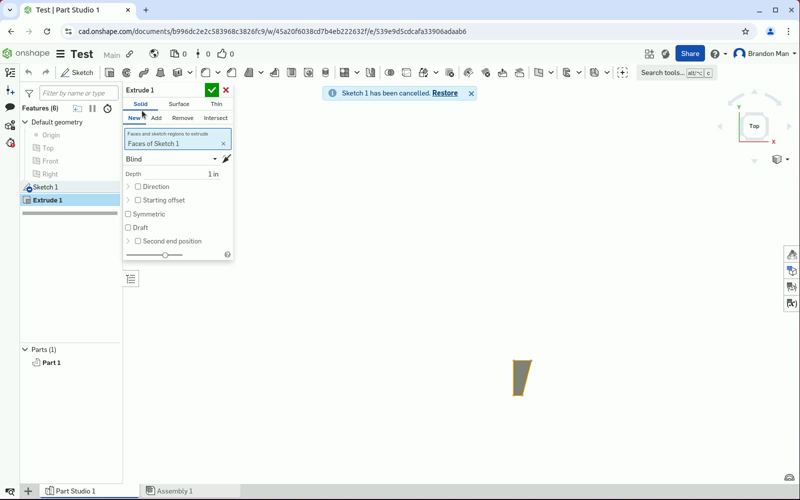
mouse_move(137, 120)
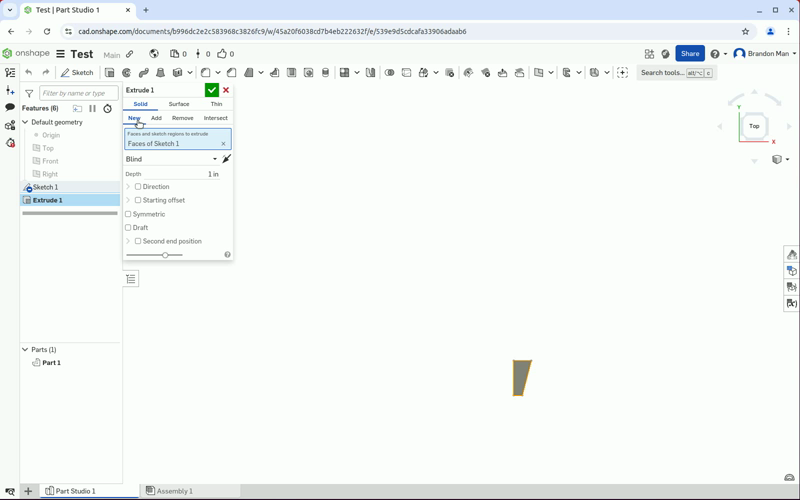
click(137, 120)
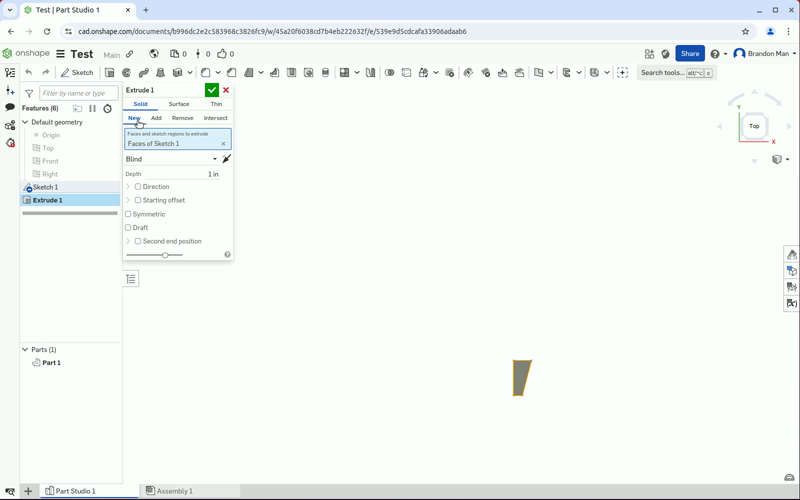
key(tab, 4)
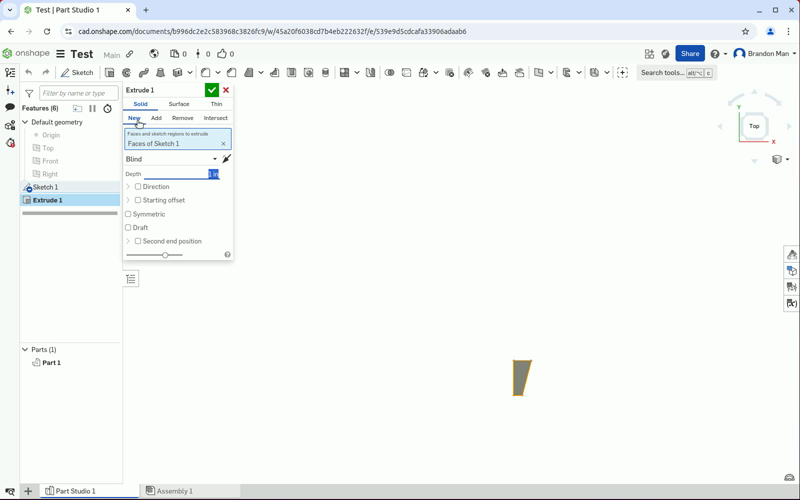
text(0.241)
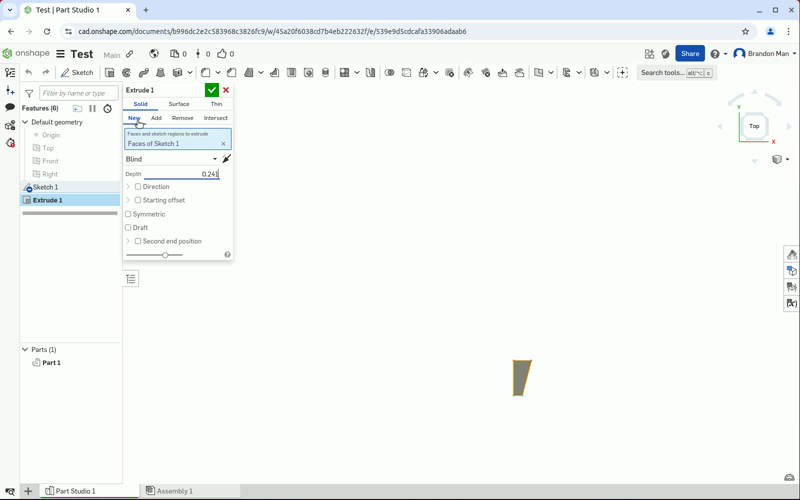
key(enter)
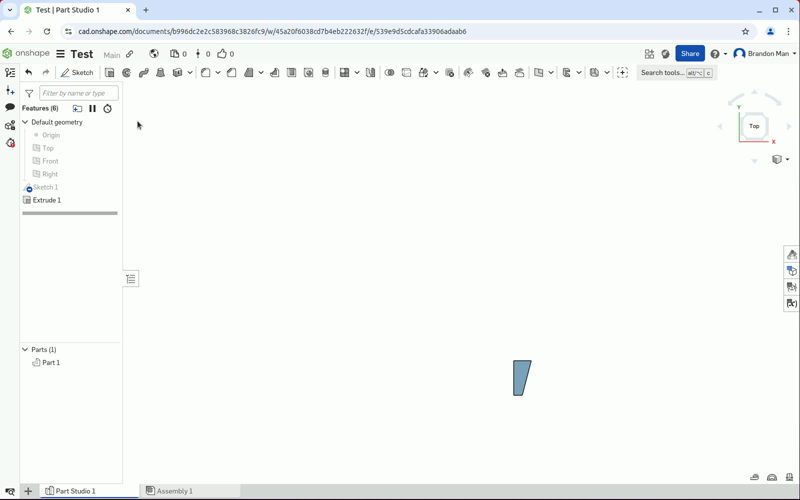
key(shift+h)
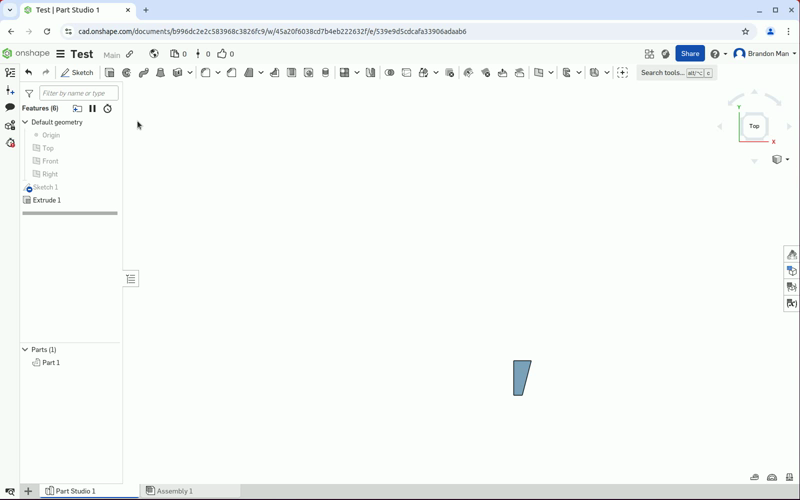
key(shift+h)
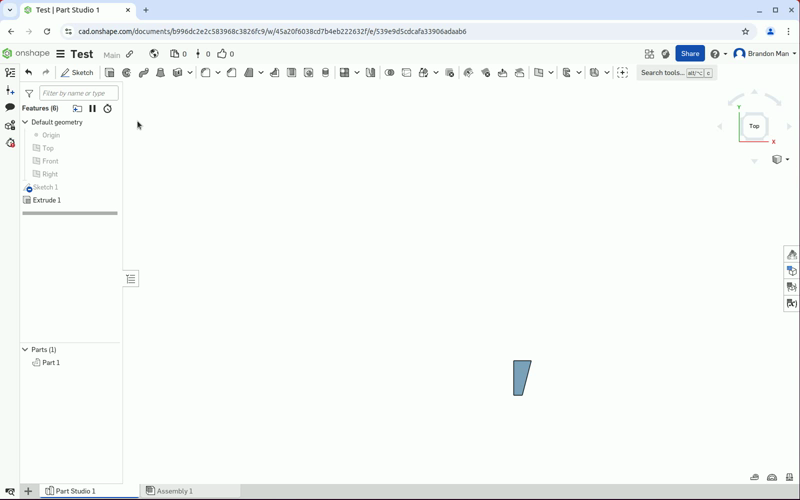
mouse_move(73, 189)
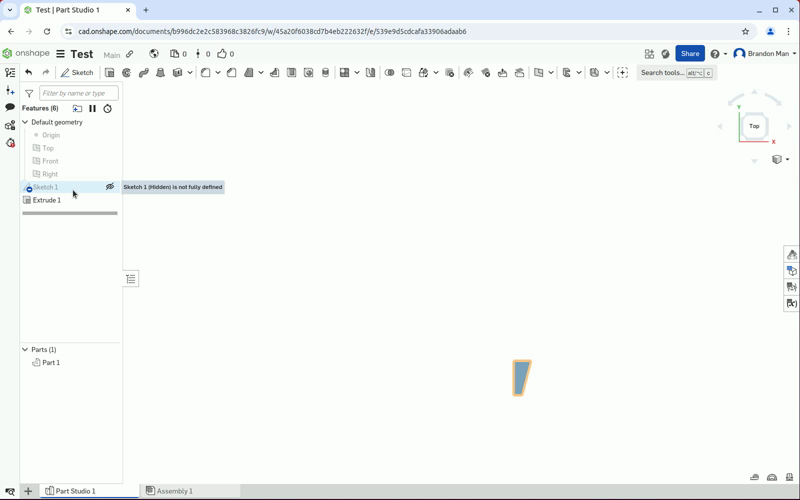
click(73, 189)
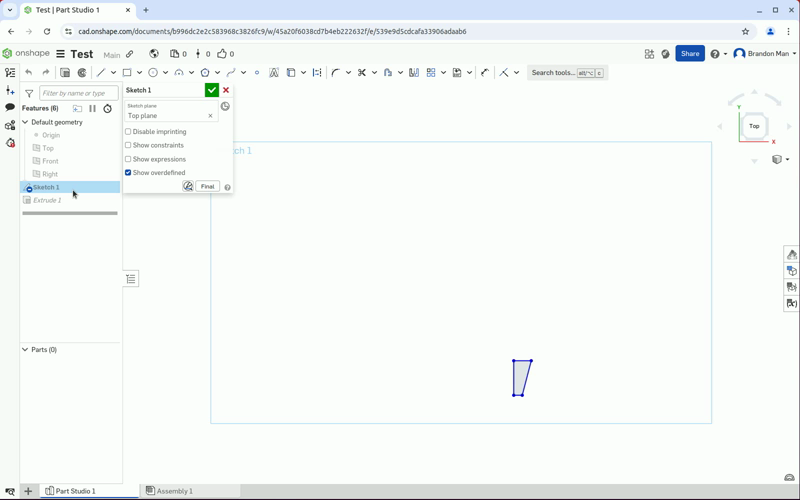
mouse_move(229, 92)
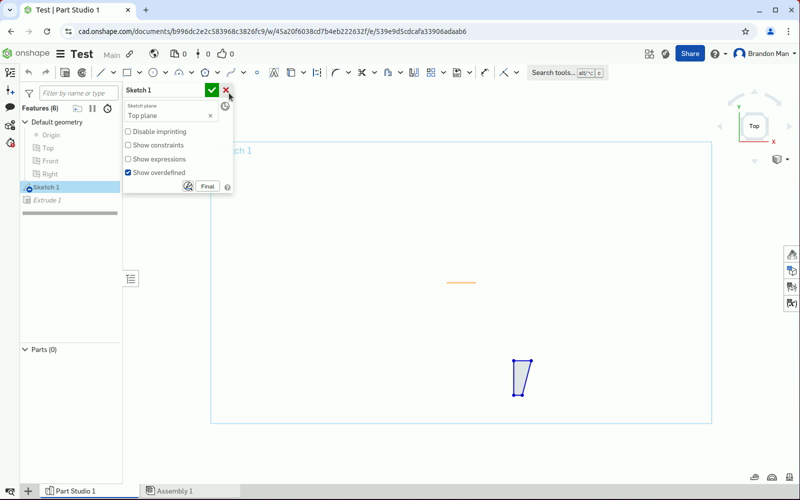
click(229, 92)
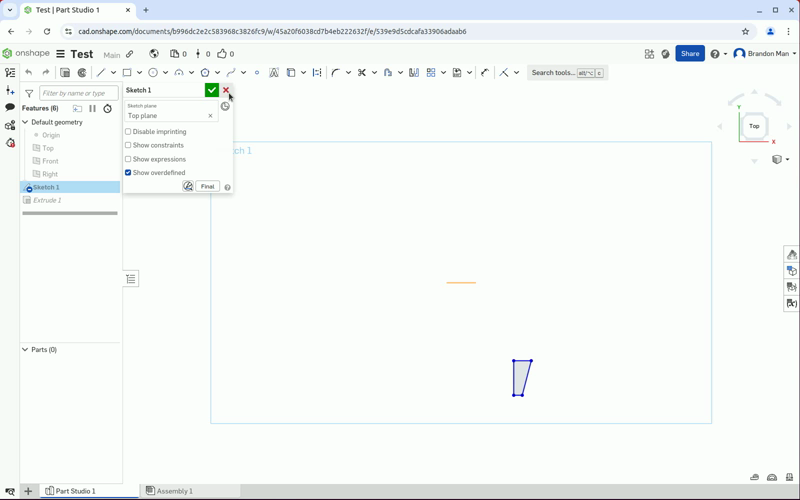
key(shift+s)
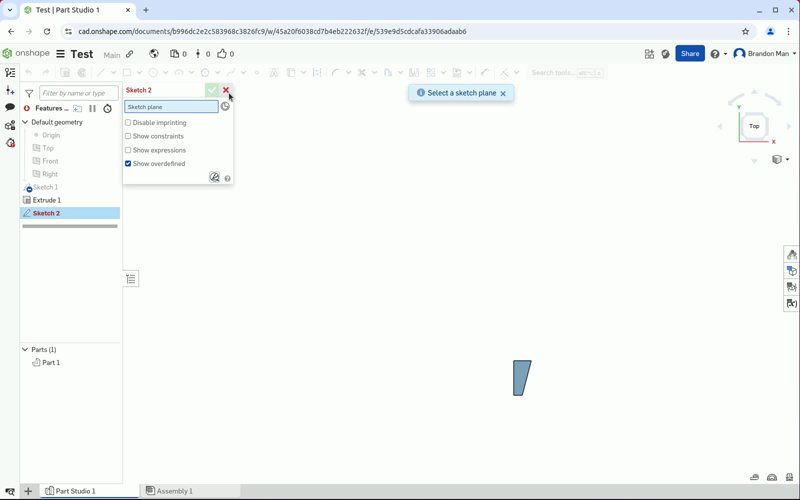
mouse_move(73, 150)
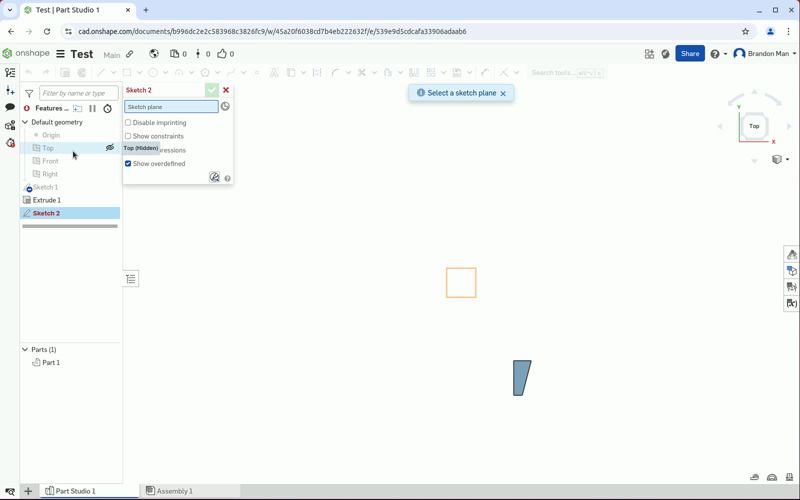
click(73, 150)
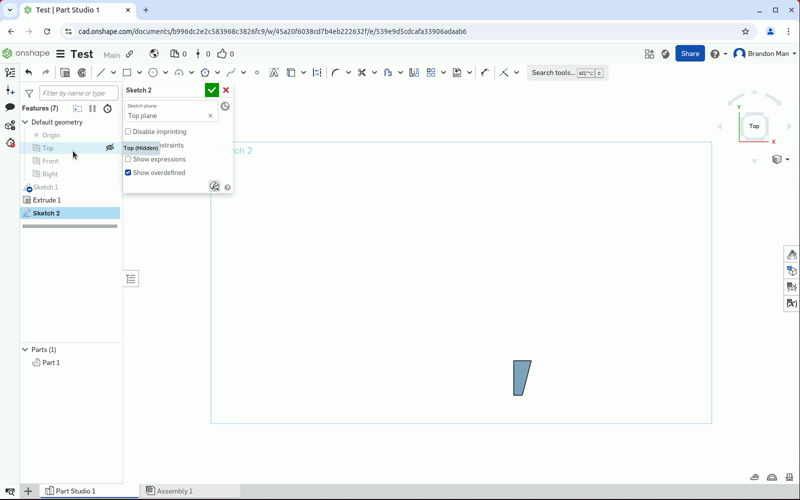
mouse_move(73, 352)
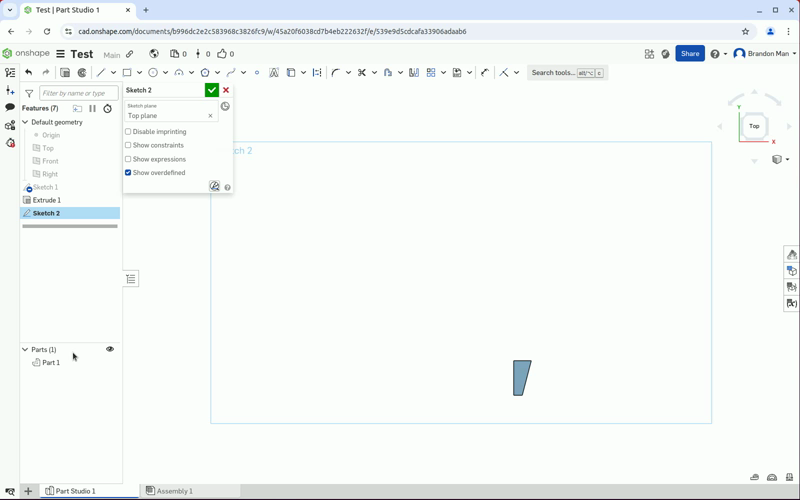
key(y)
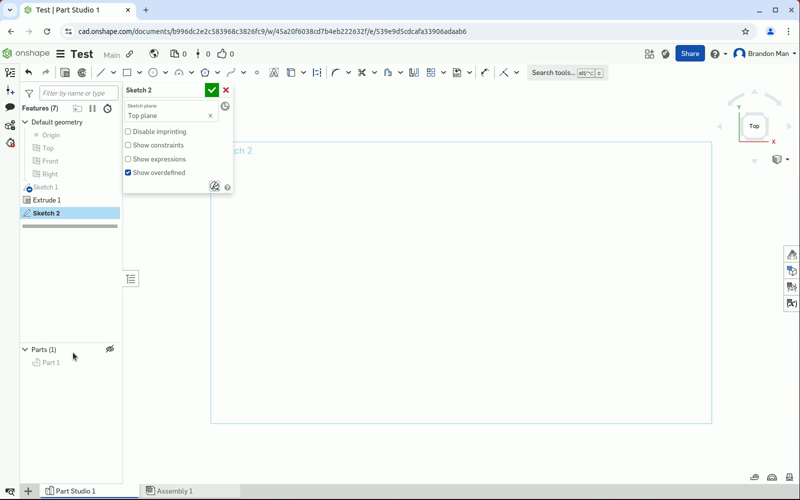
key(l)
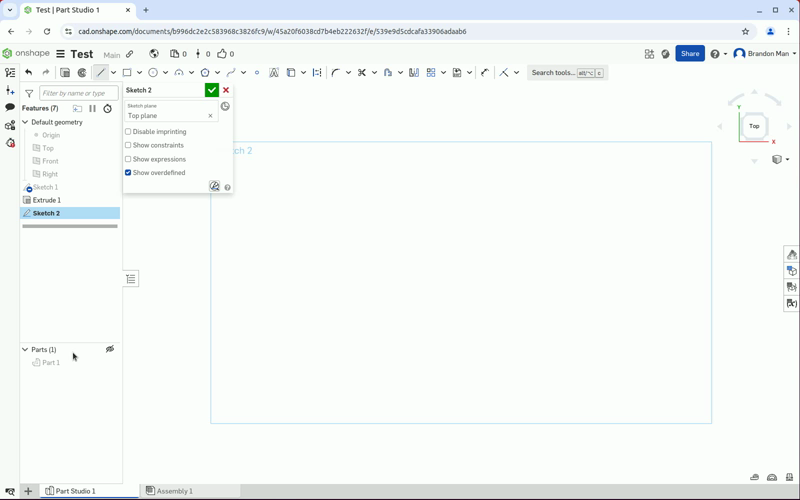
key_down(shift)
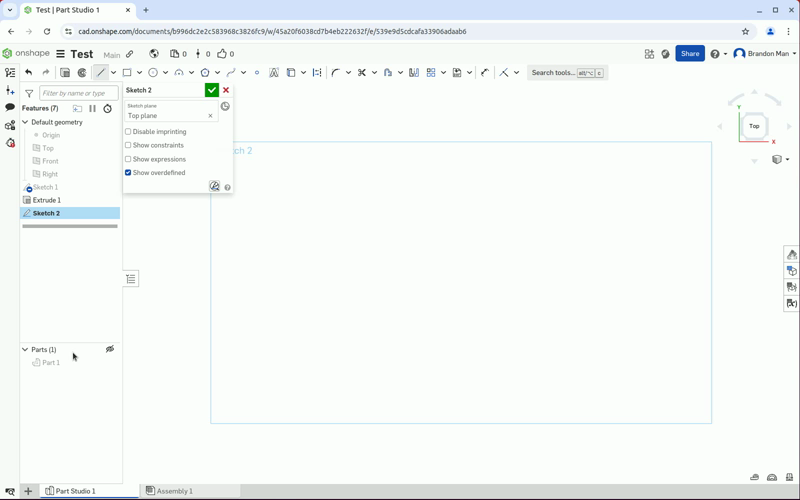
mouse_move(497, 361)
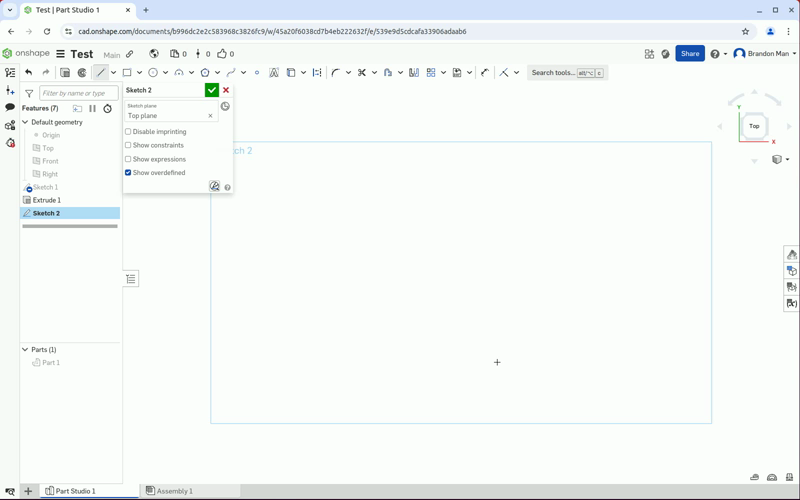
click(497, 361)
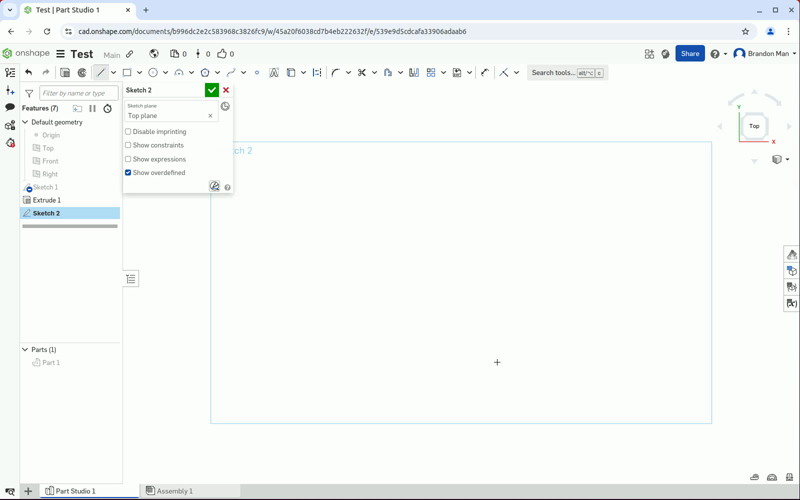
key_up(shift)
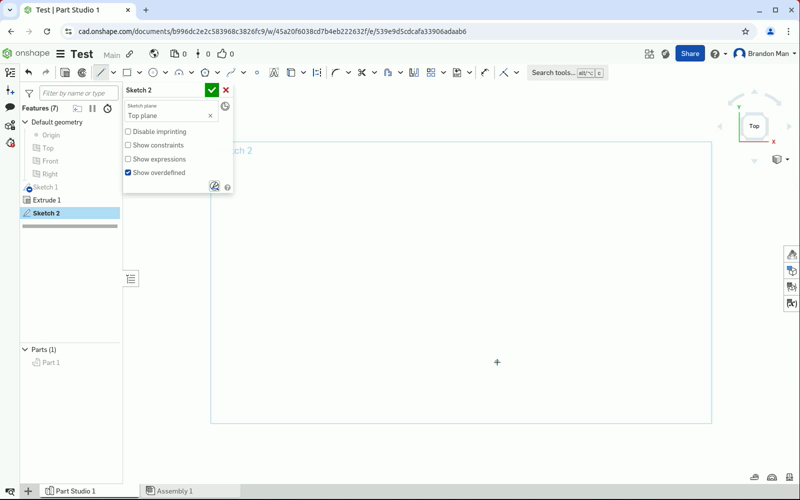
key_down(shift)
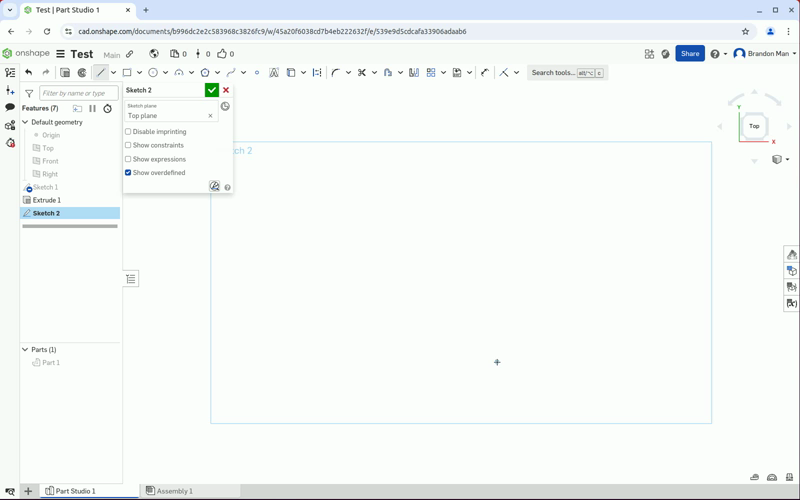
mouse_move(527, 361)
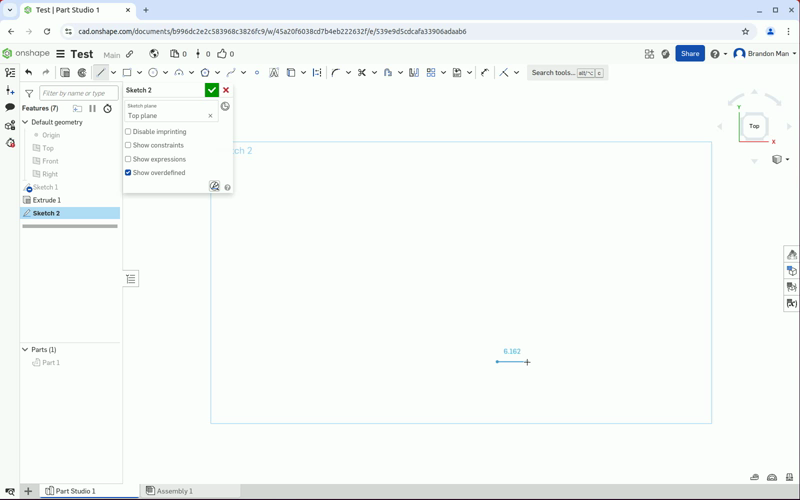
mouse_move(505, 396)
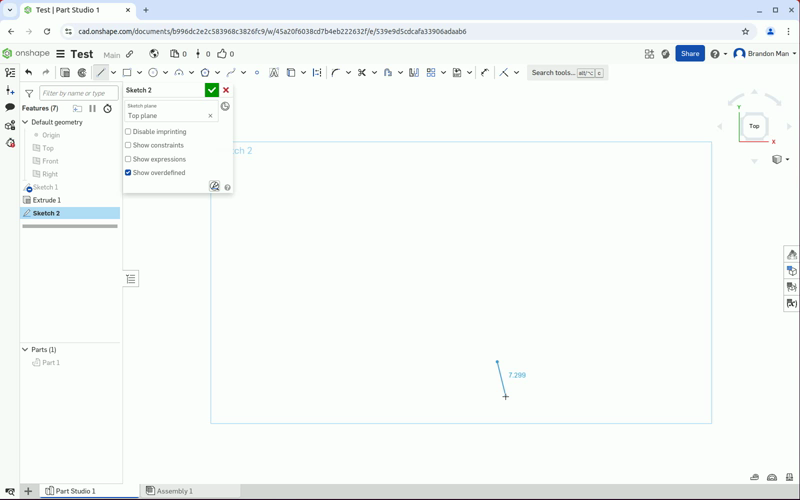
click(505, 396)
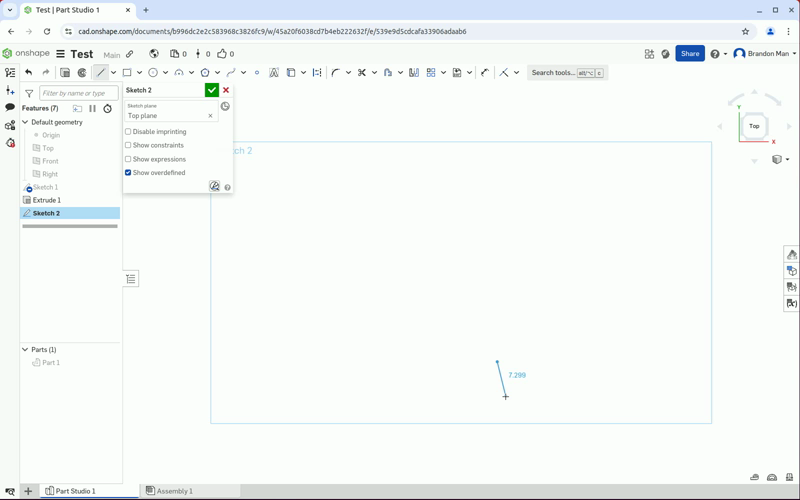
key_up(shift)
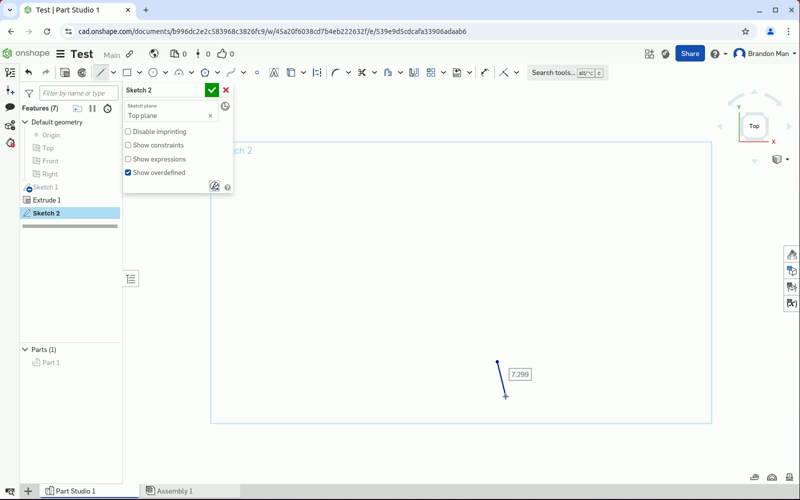
key_down(shift)
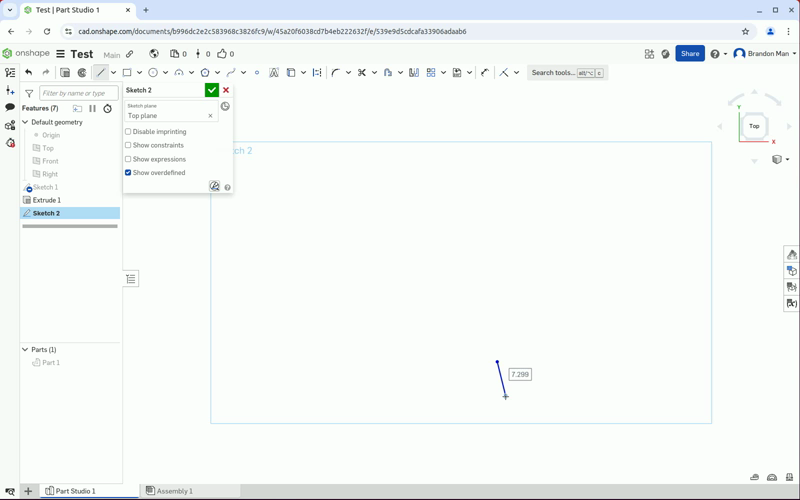
mouse_move(535, 396)
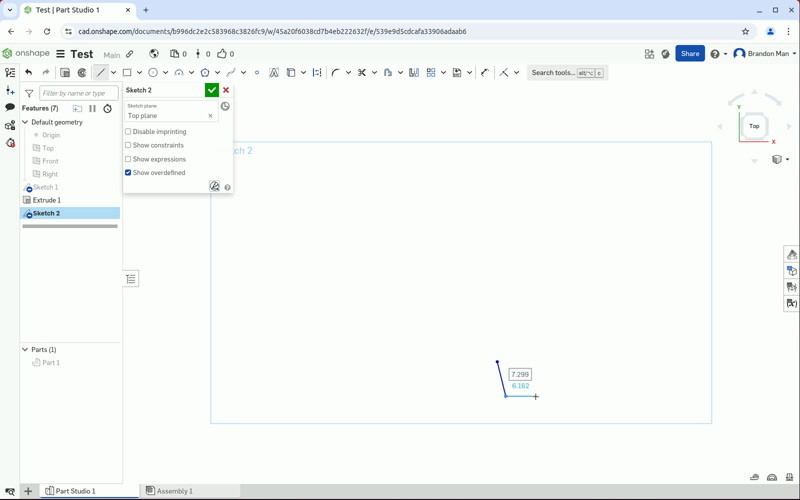
mouse_move(514, 396)
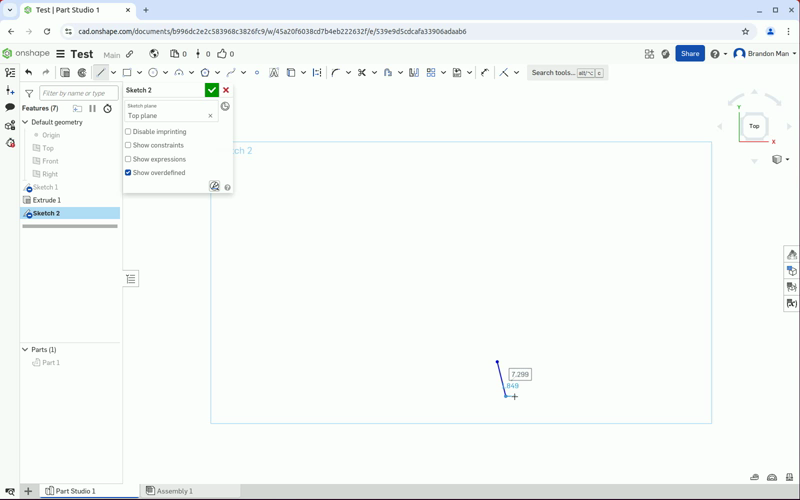
click(514, 396)
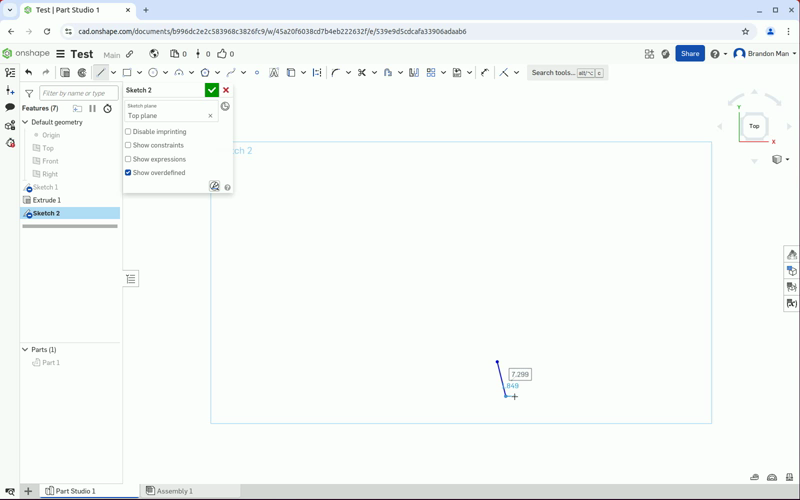
key_up(shift)
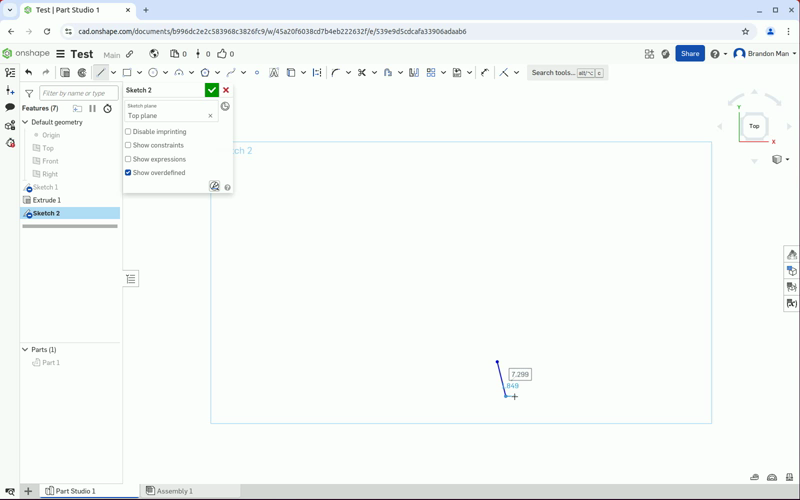
key_down(shift)
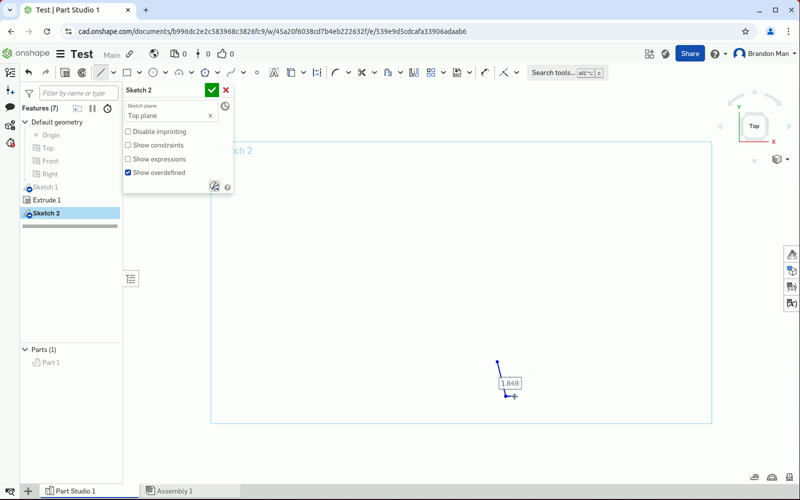
mouse_move(544, 396)
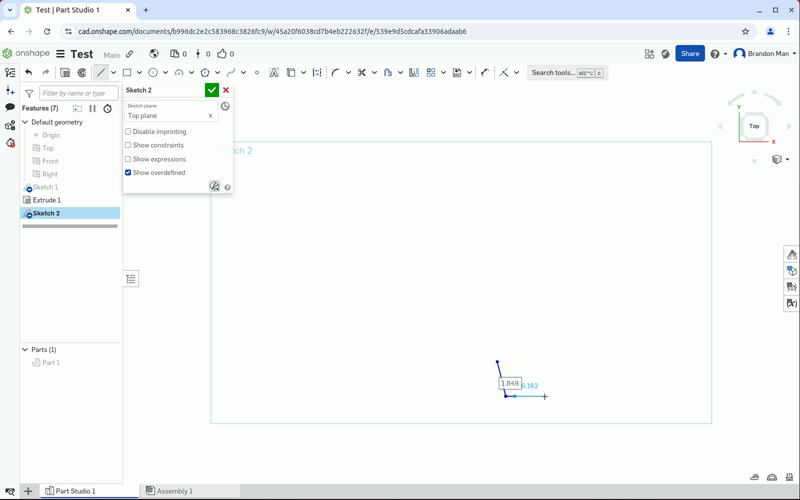
mouse_move(514, 361)
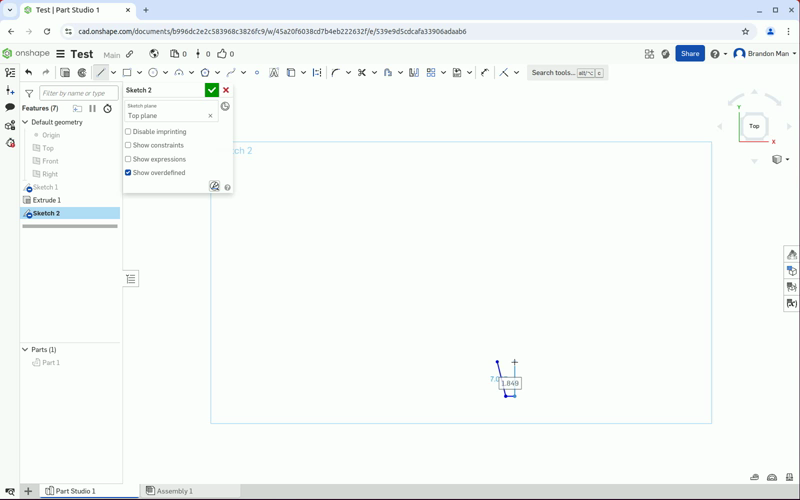
click(514, 361)
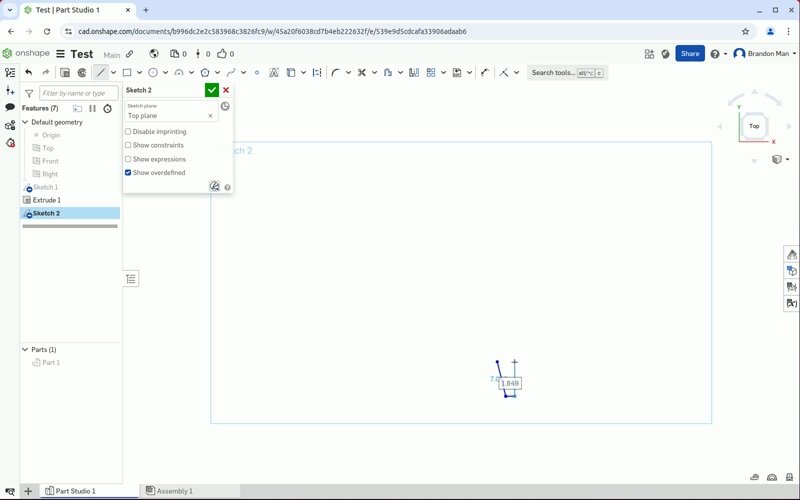
key_up(shift)
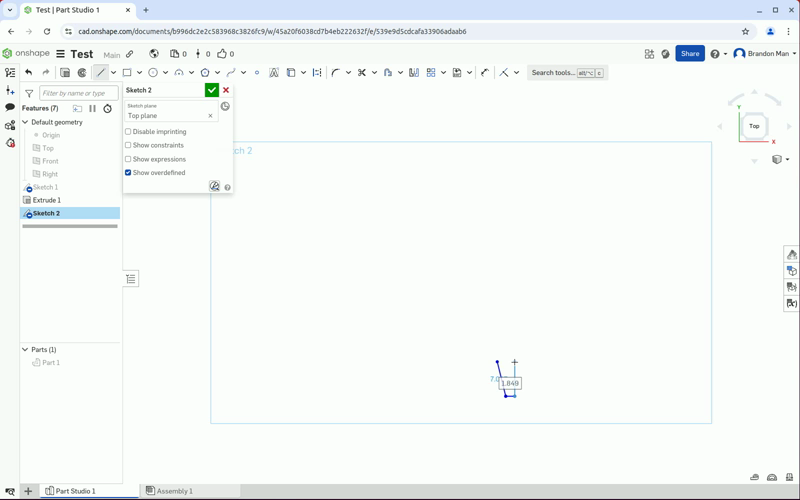
mouse_move(544, 361)
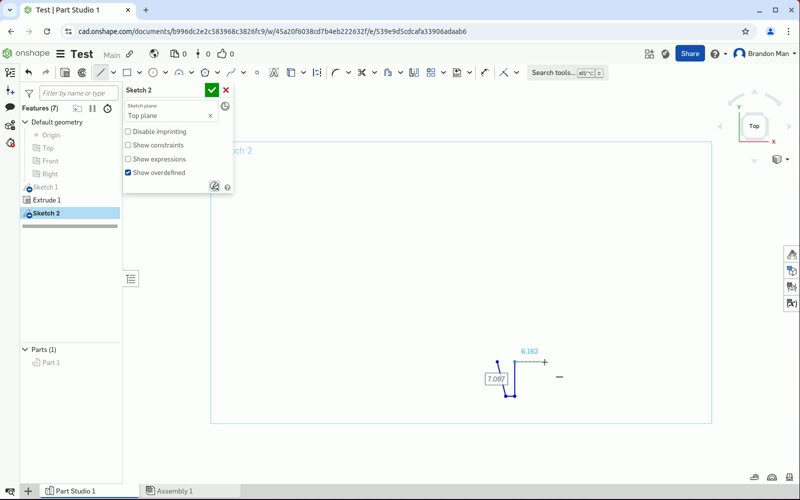
key_down(shift)
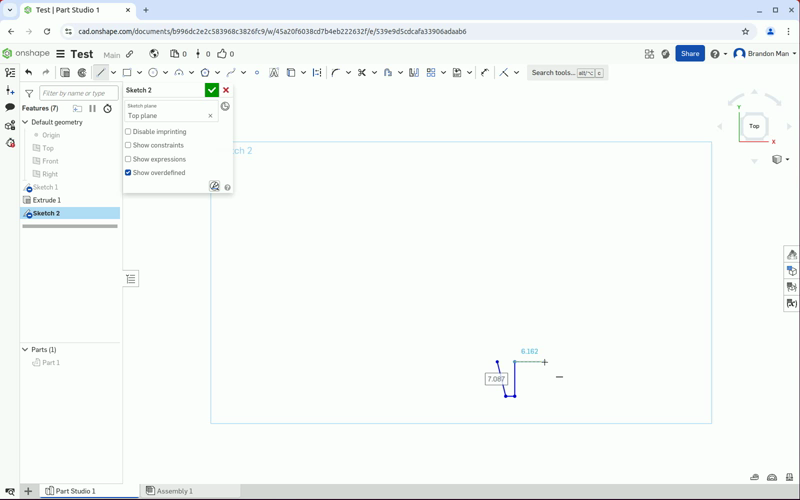
mouse_move(497, 361)
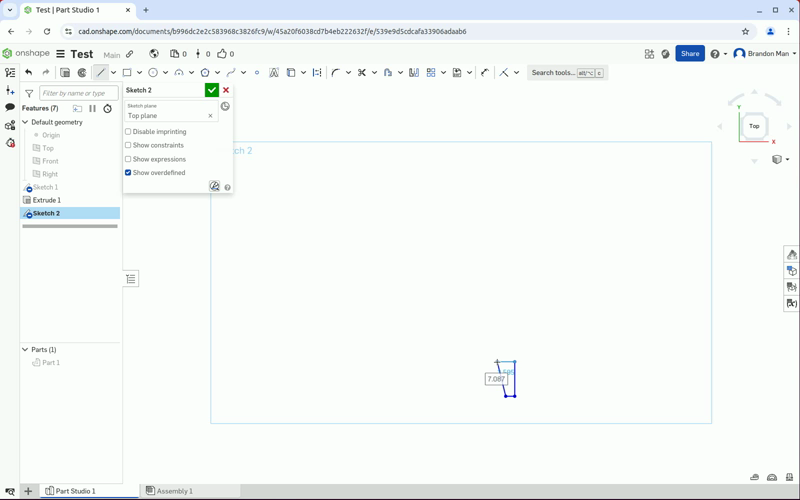
key_up(shift)
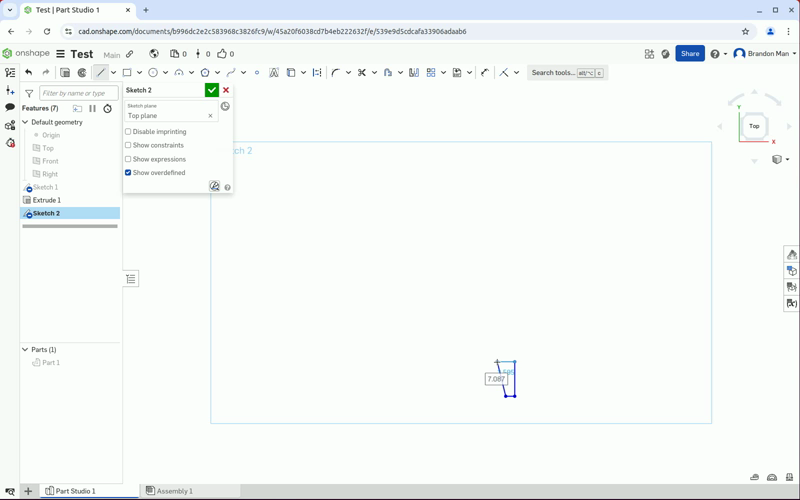
click(497, 361)
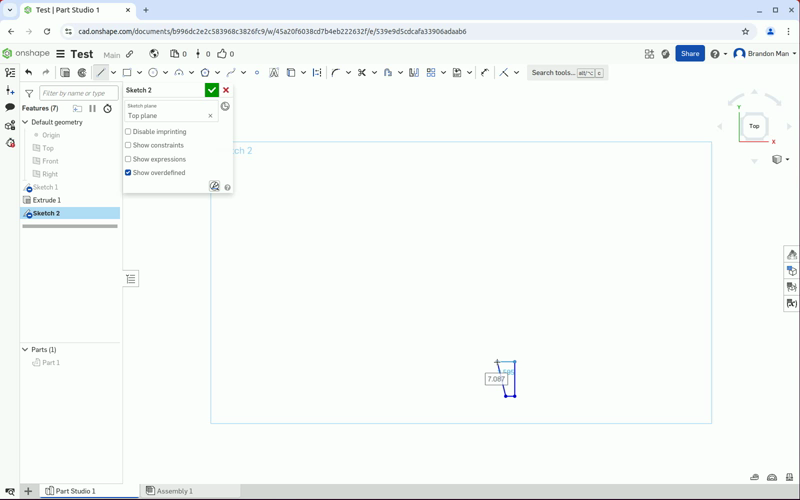
key(esc)
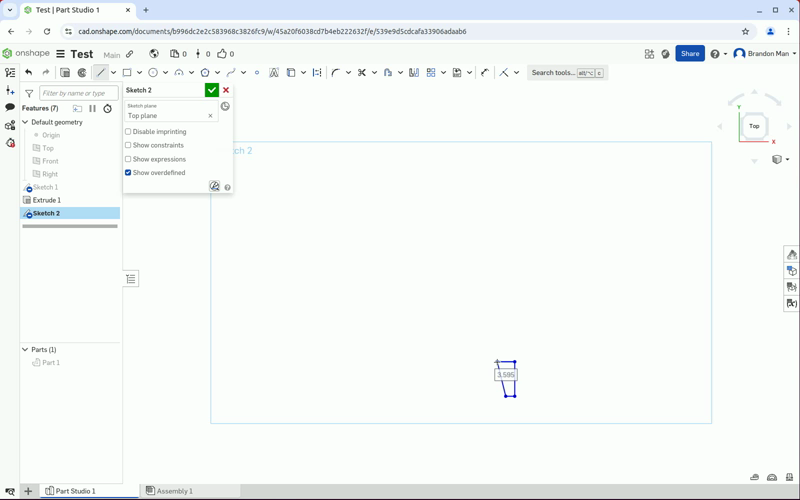
mouse_move(504, 374)
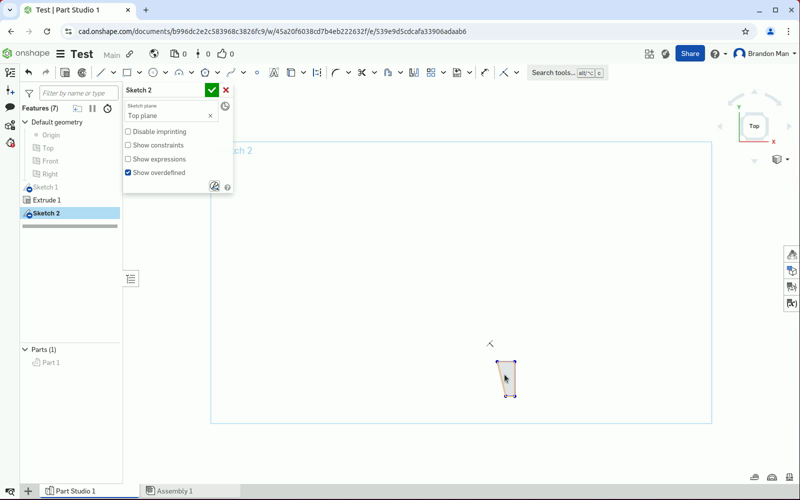
scroll(6)
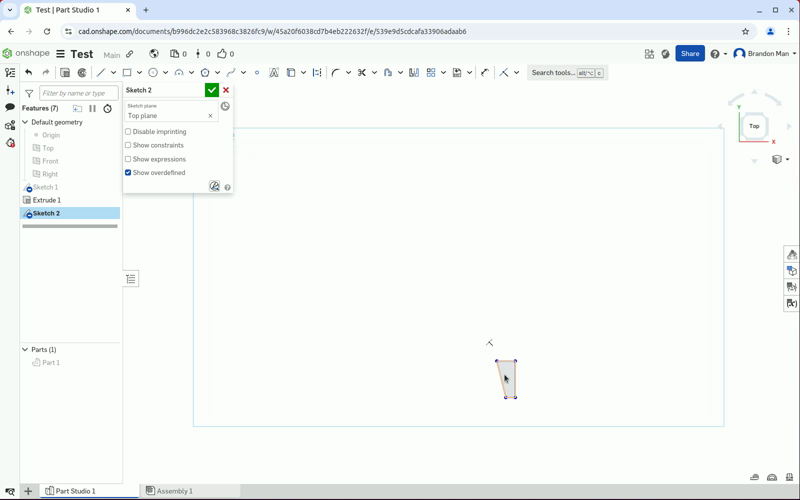
scroll(6)
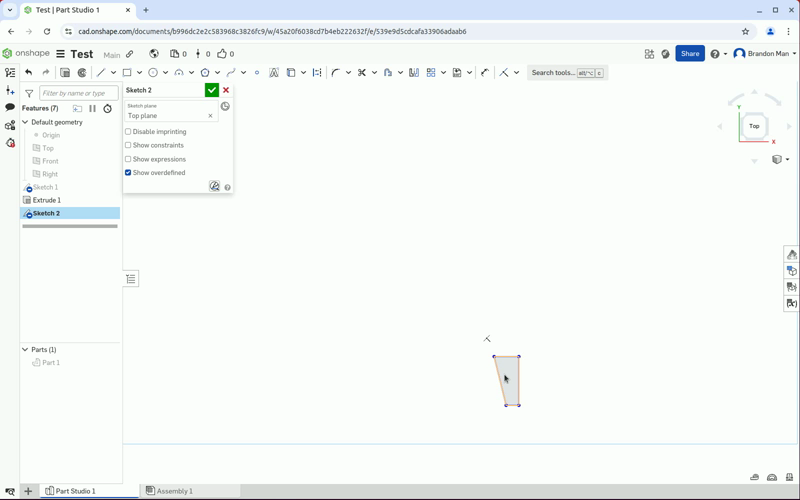
scroll(6)
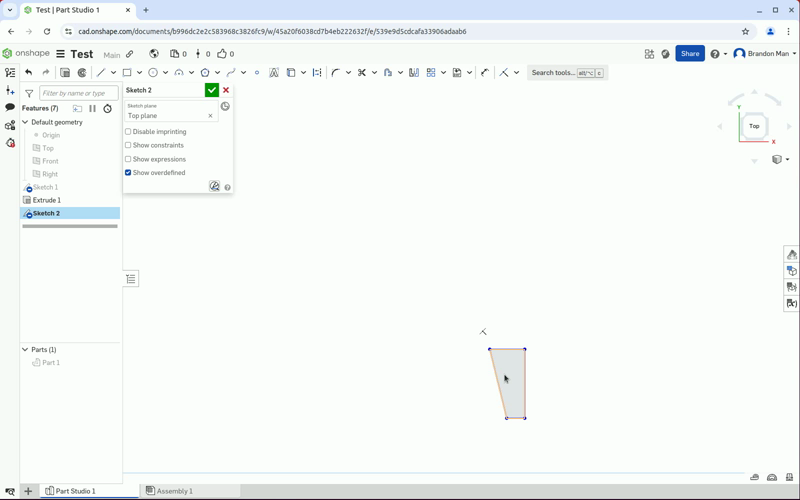
scroll(6)
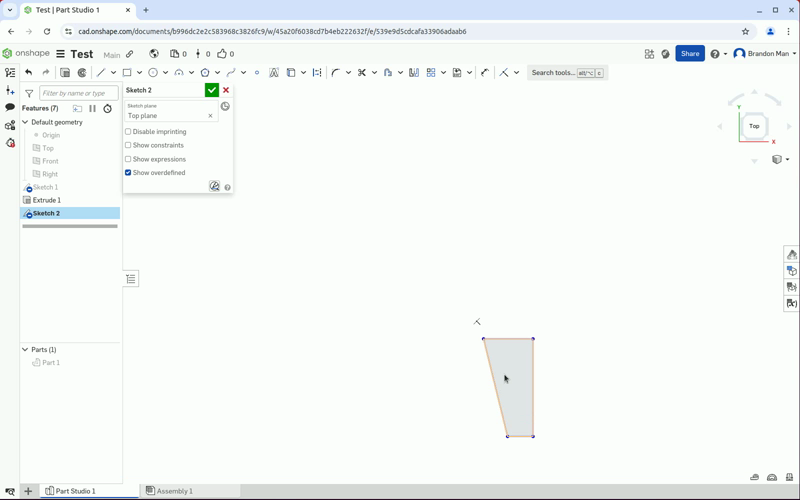
scroll(6)
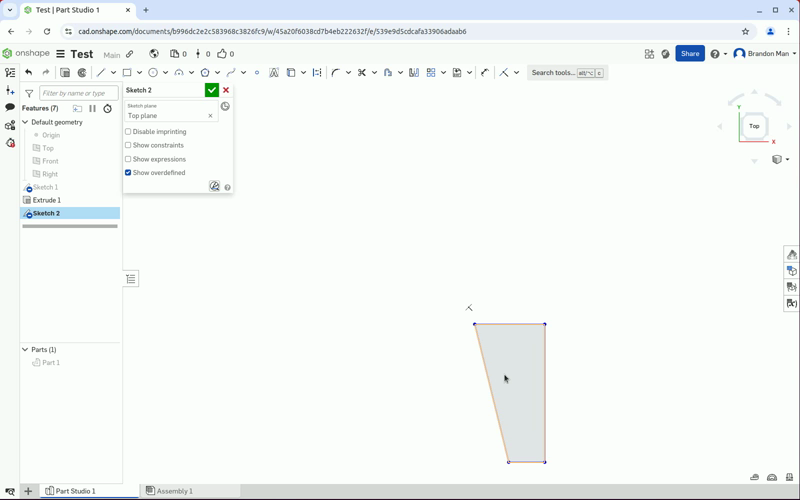
scroll(6)
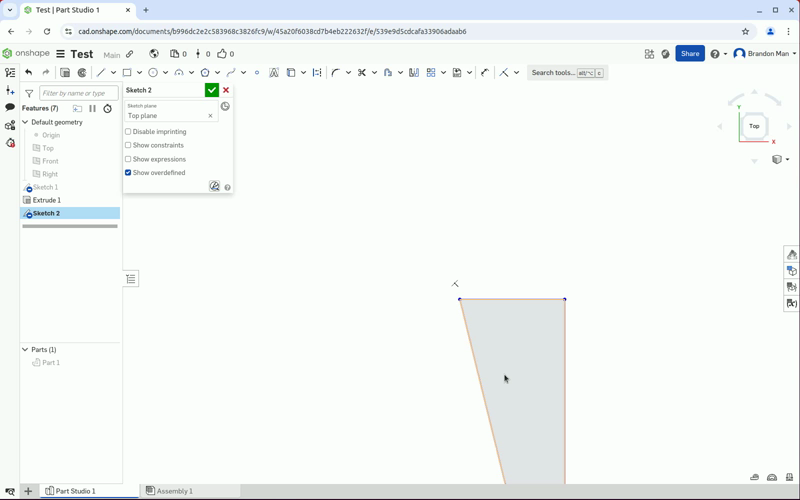
scroll(6)
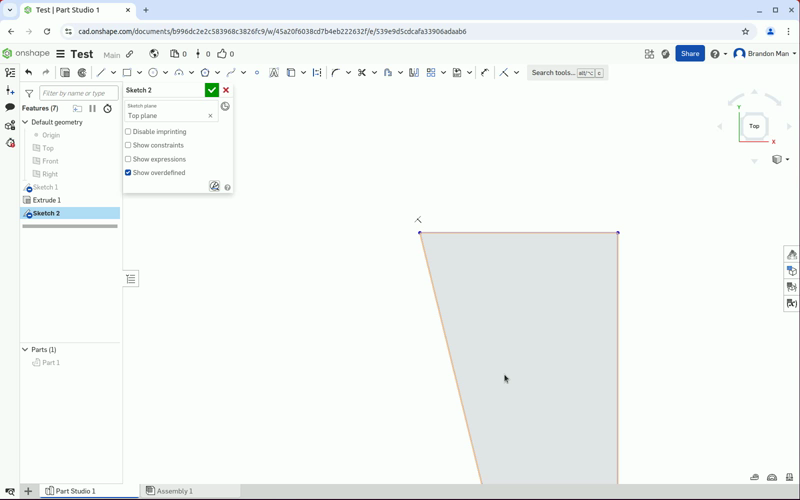
click(504, 374)
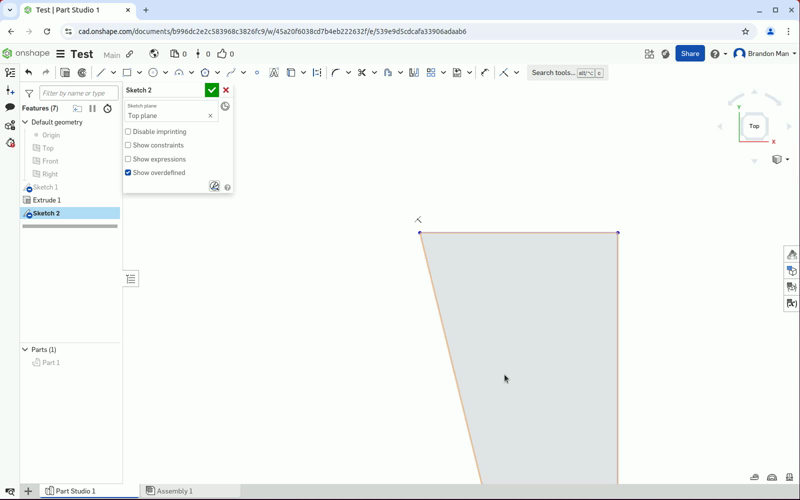
scroll(-6)
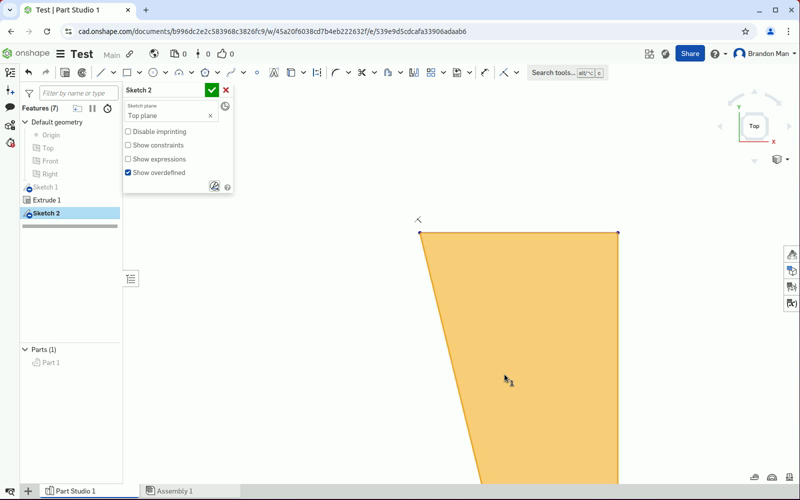
scroll(-6)
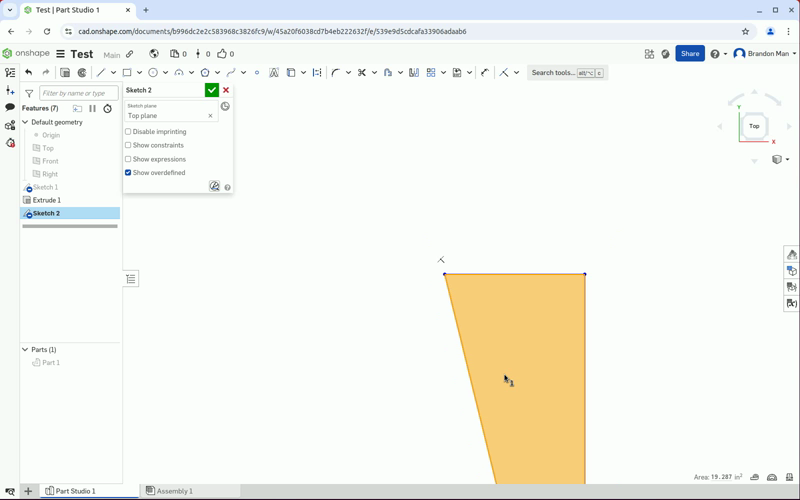
scroll(-6)
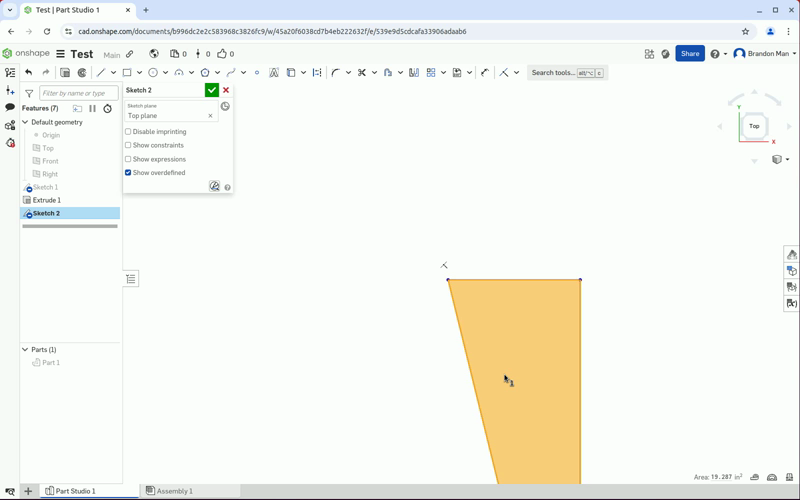
scroll(-6)
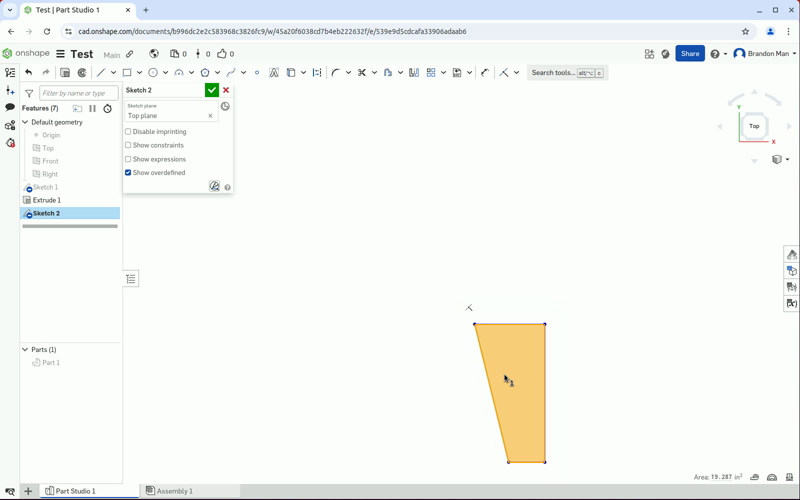
scroll(-6)
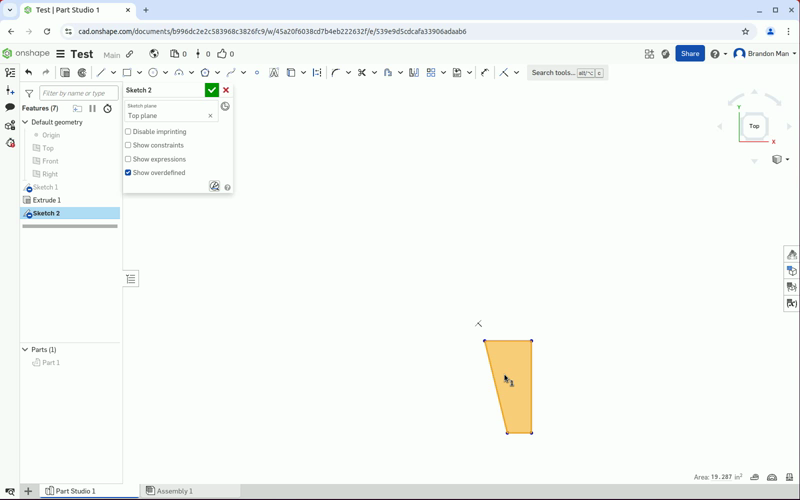
scroll(-6)
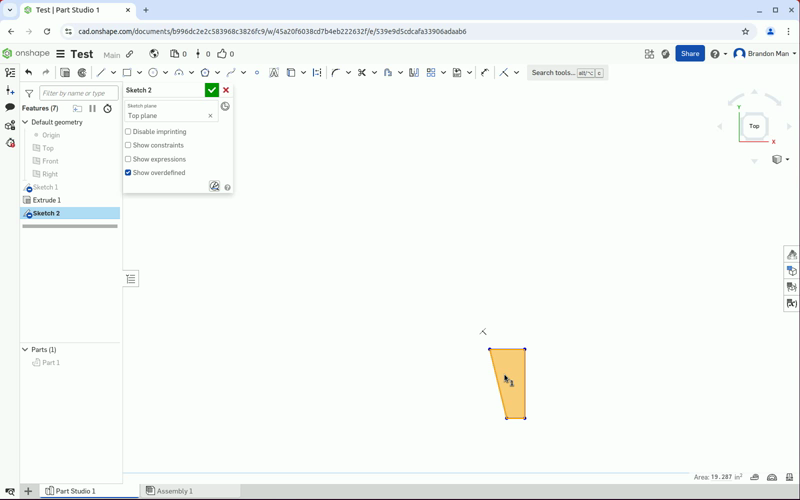
scroll(-6)
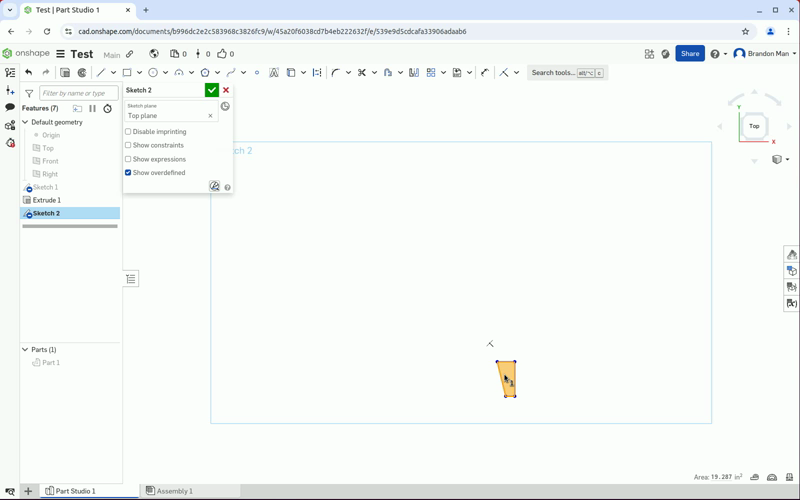
mouse_move(73, 352)
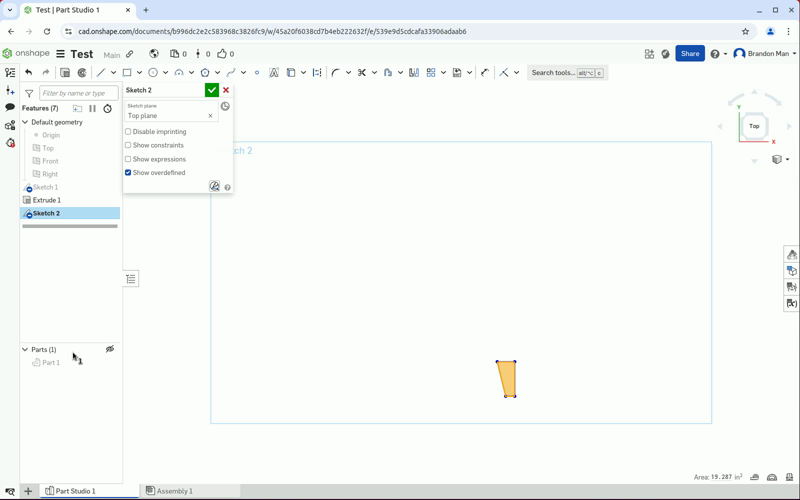
key(shift+y)
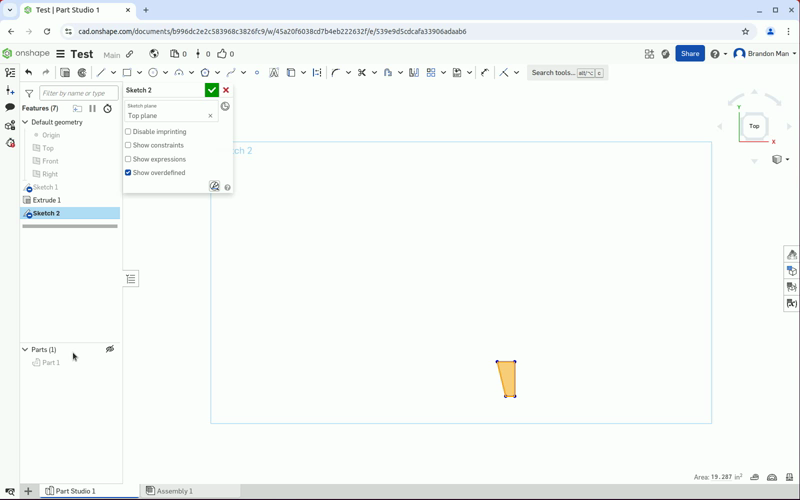
key(shift+e)
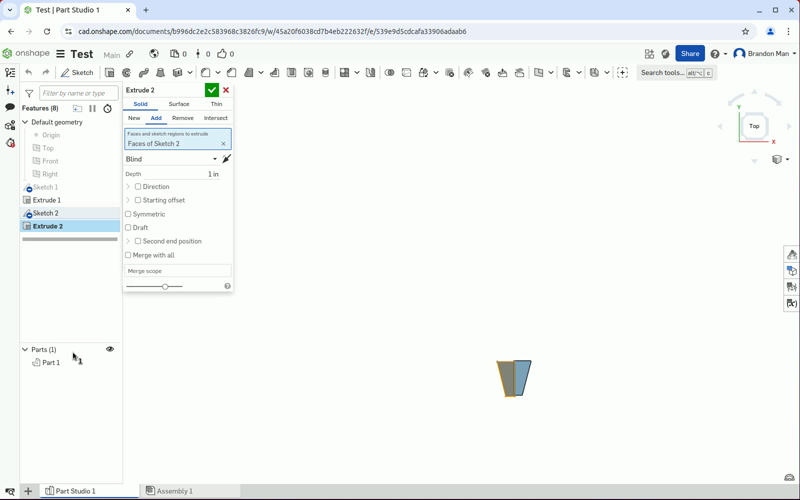
mouse_move(143, 106)
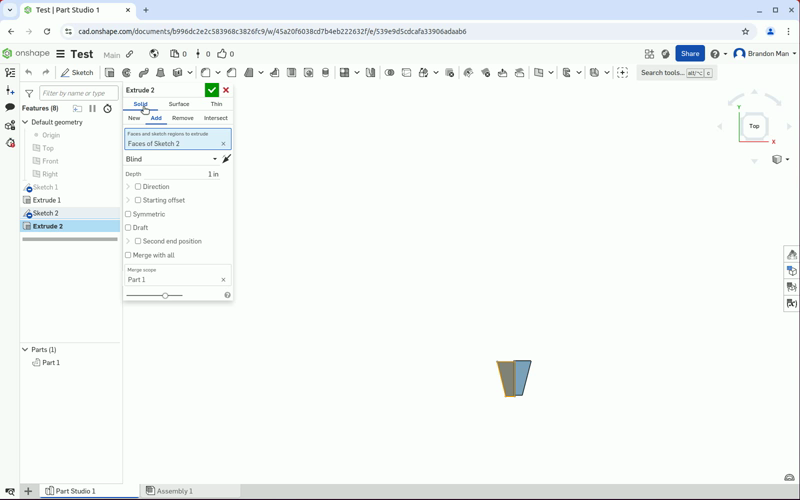
click(143, 106)
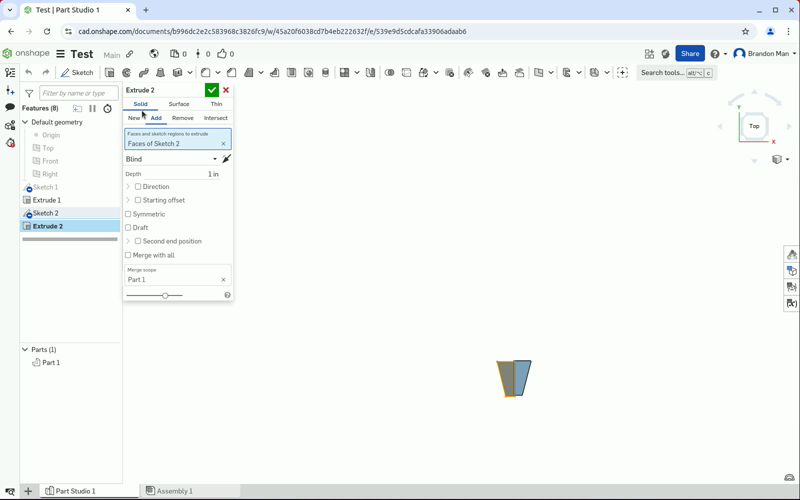
mouse_move(137, 120)
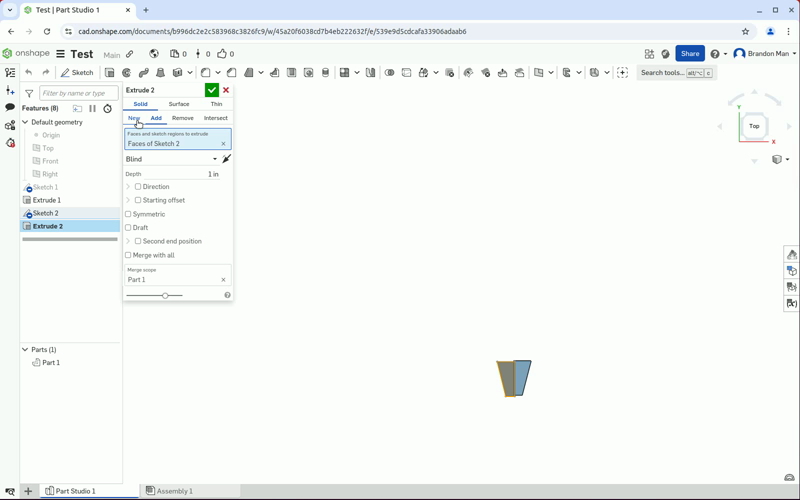
click(137, 120)
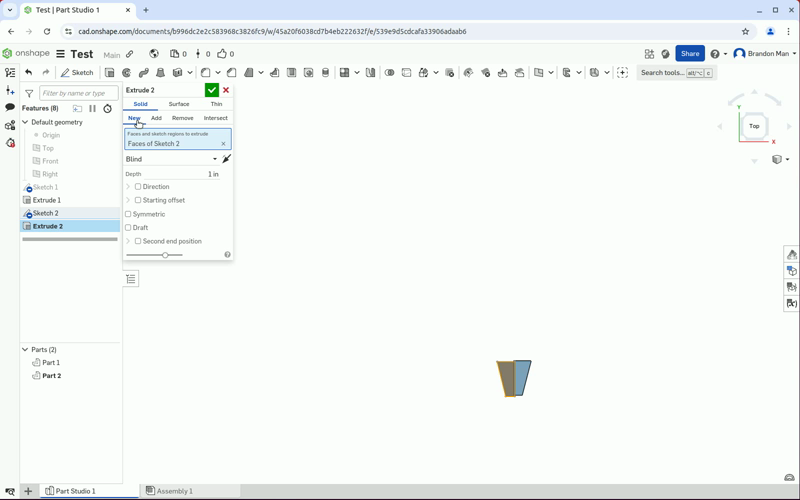
key(tab, 4)
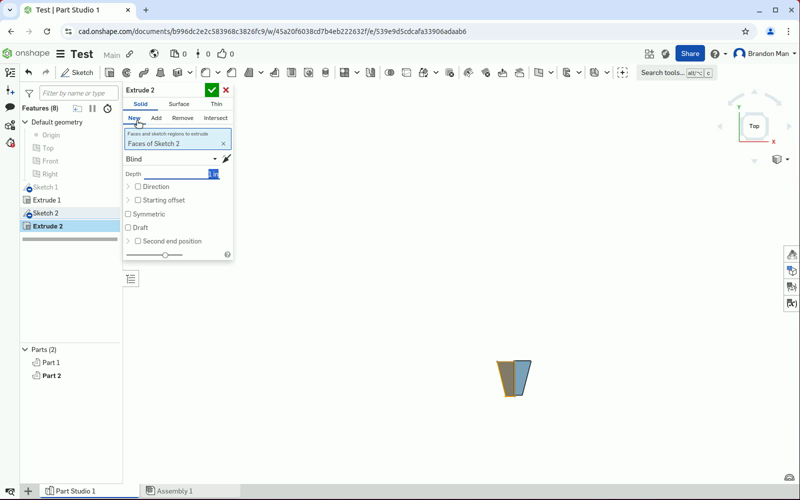
text(0.241)
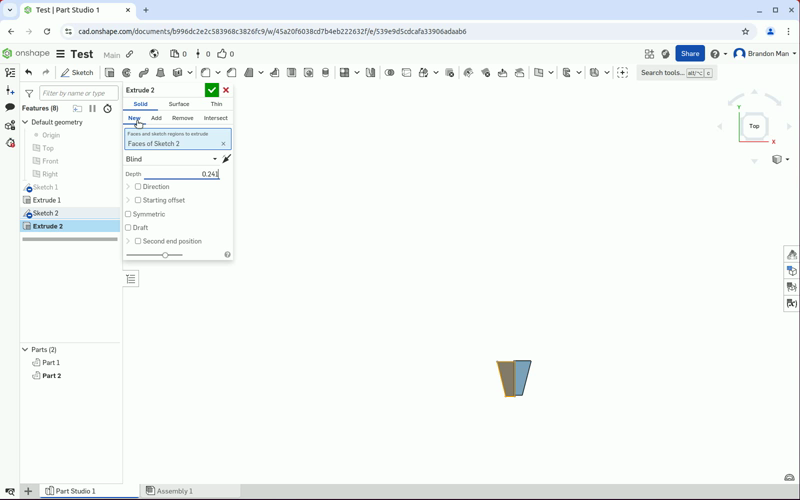
key(enter)
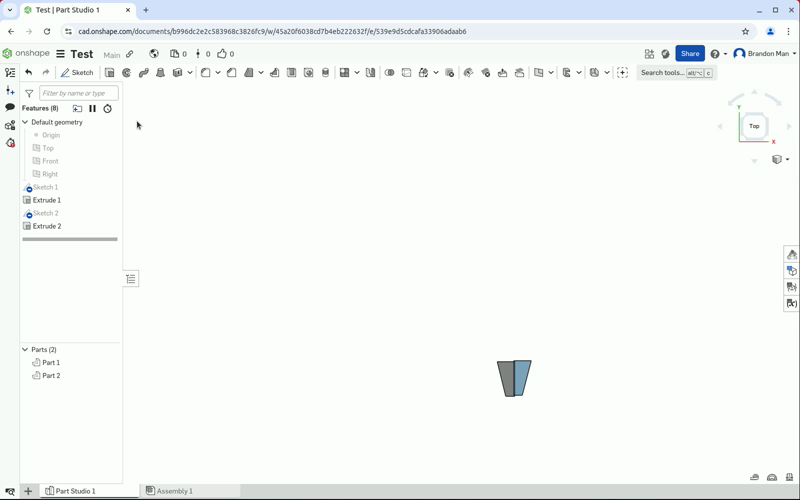
key(shift+h)
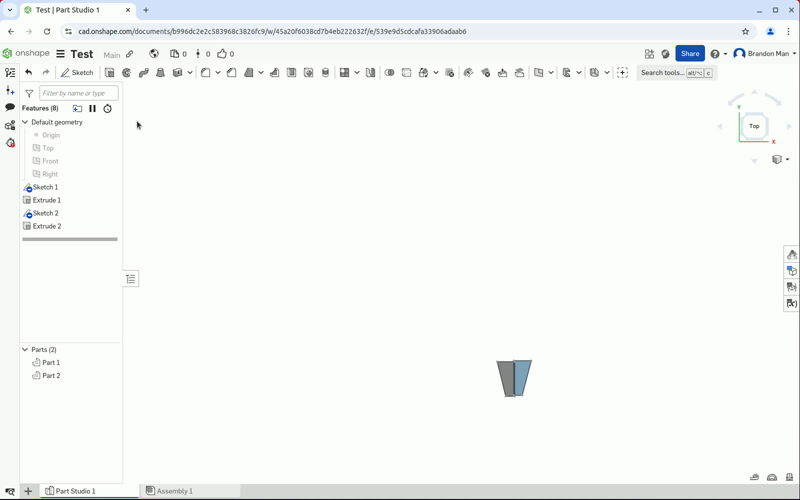
key(shift+h)
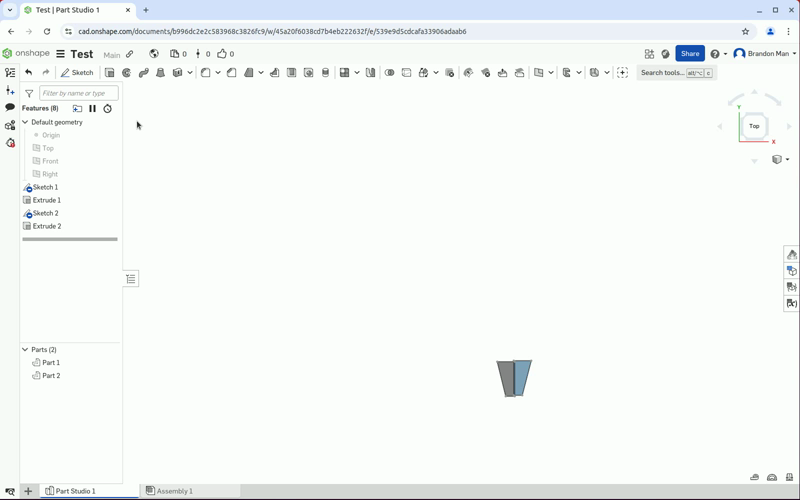
key(shift+7)
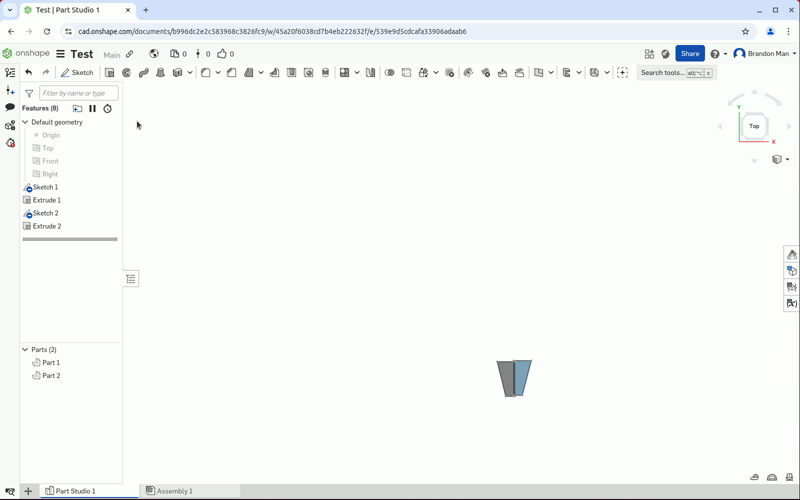
key(up, 3)
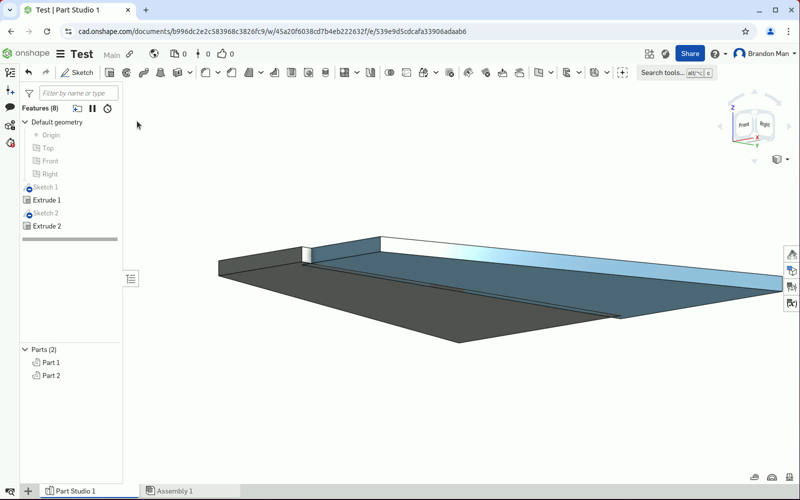
key(left, 3)
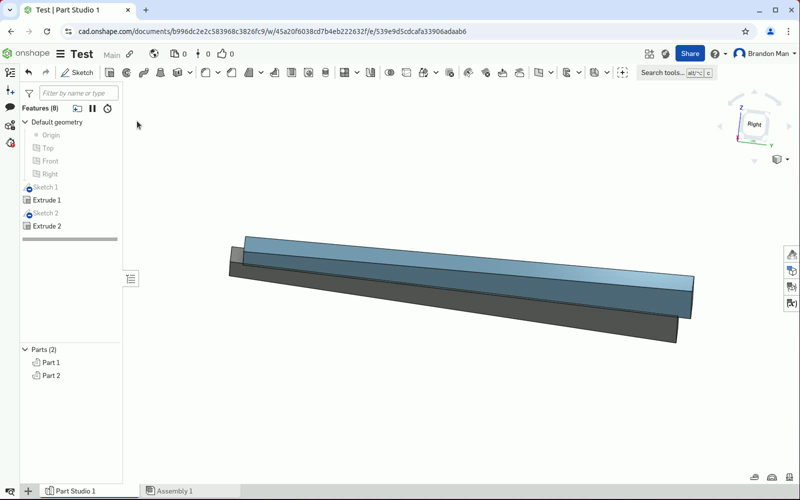
key(right, 3)
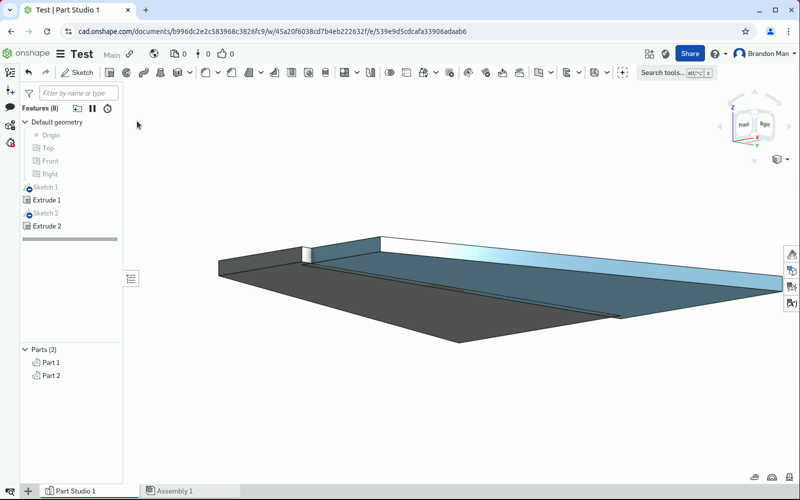
key(down, 3)
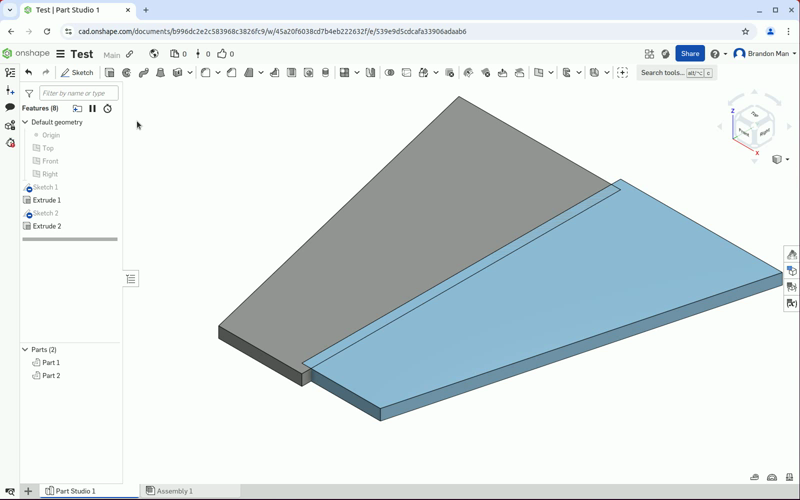
mouse_move(73, 189)
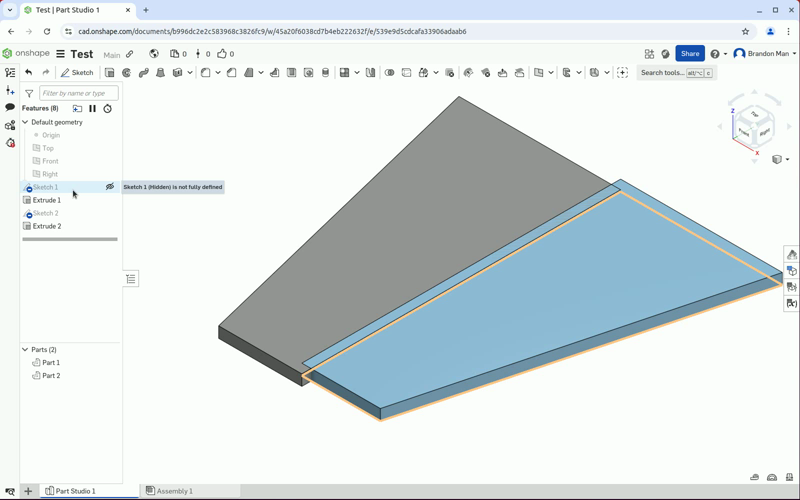
click(73, 189)